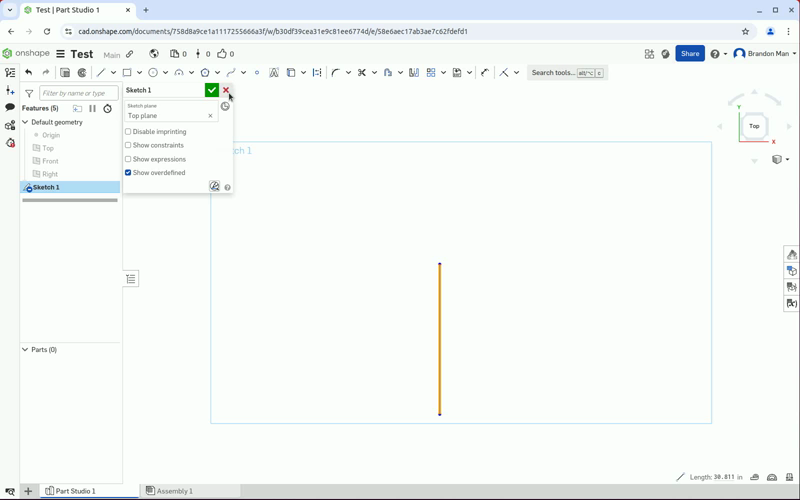
key(shift+h)
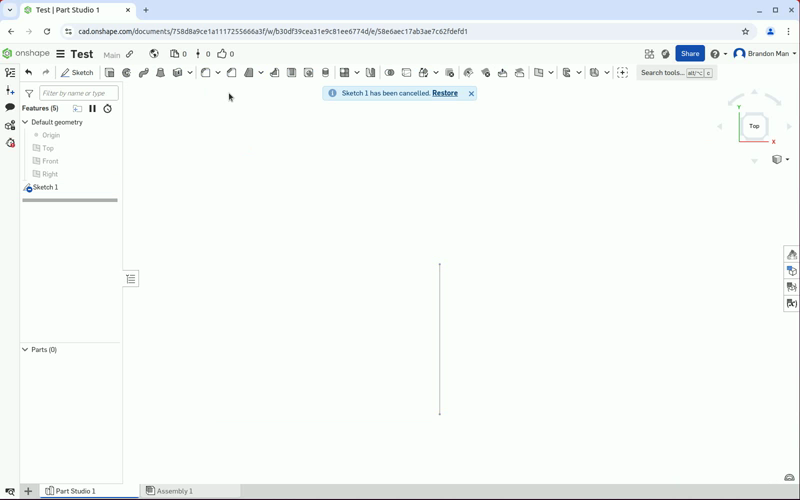
key(shift+s)
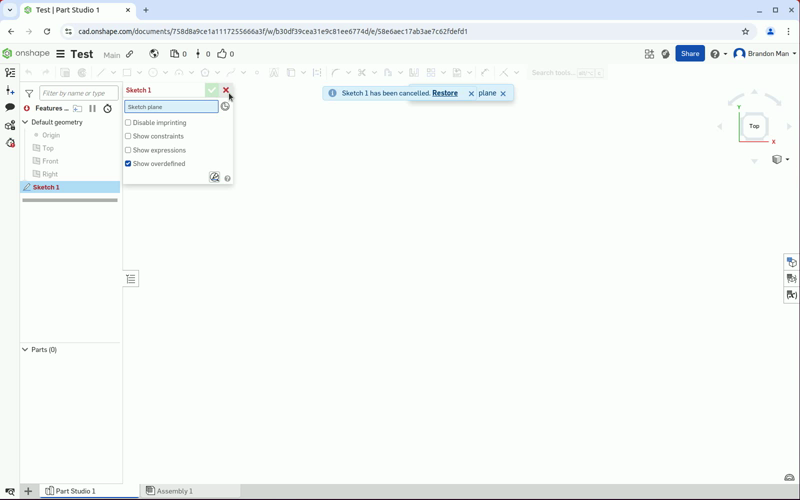
mouse_move(73, 150)
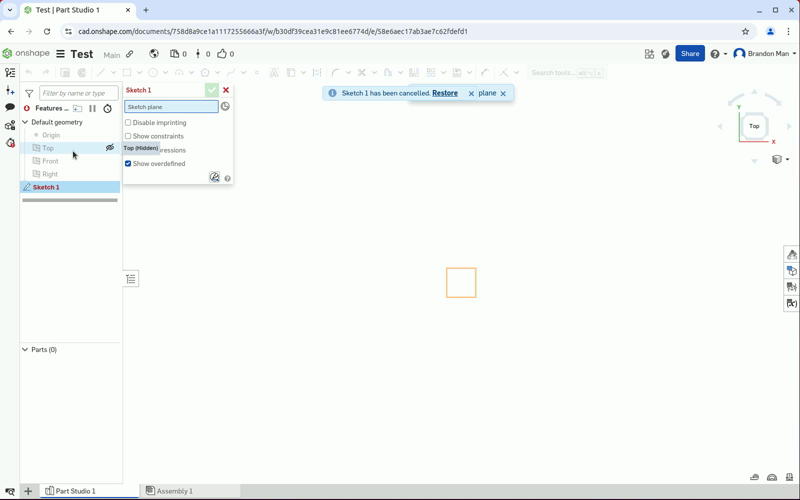
click(73, 150)
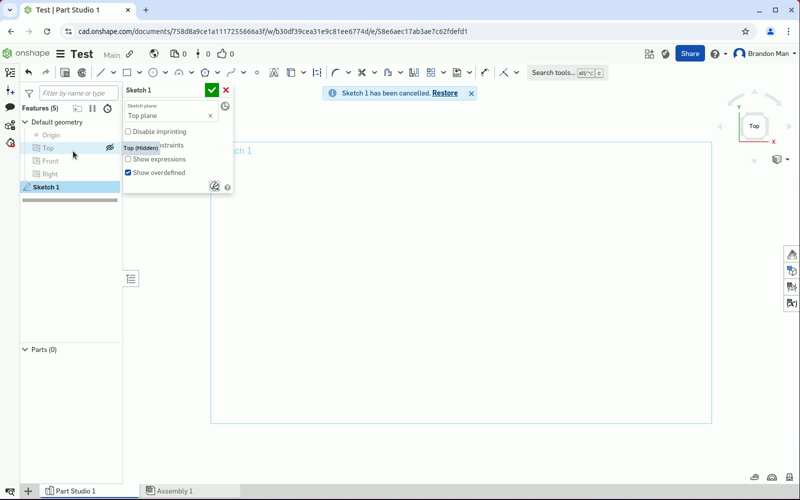
mouse_move(73, 352)
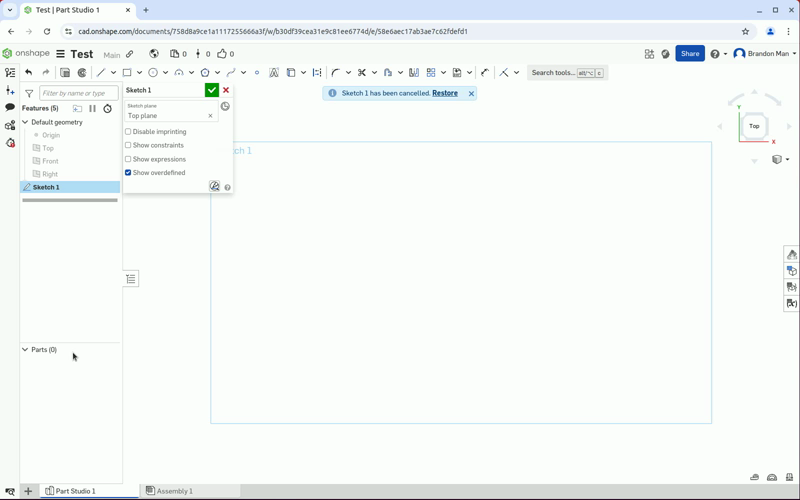
key(y)
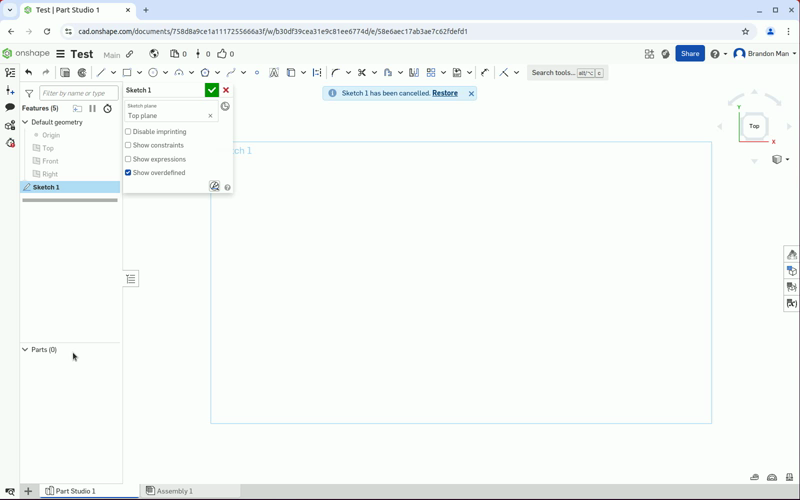
key(c)
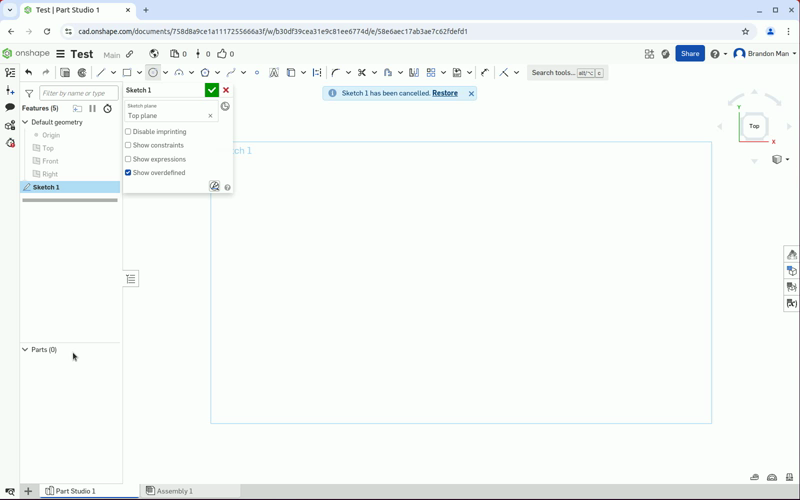
key_down(shift)
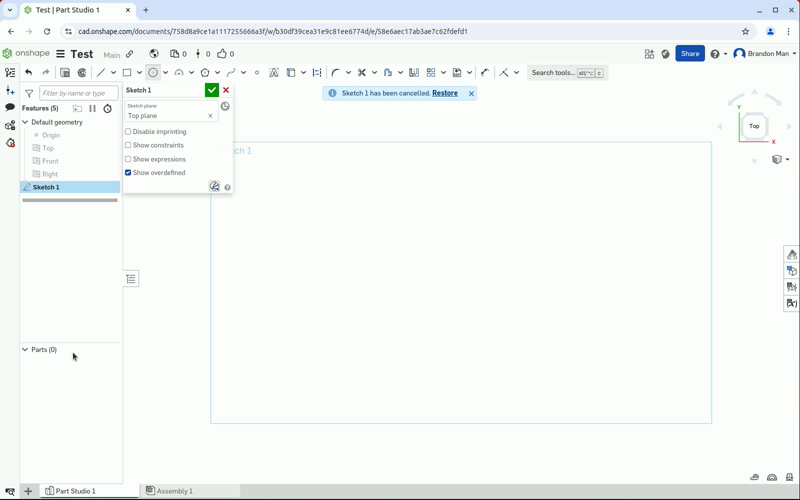
mouse_move(460, 282)
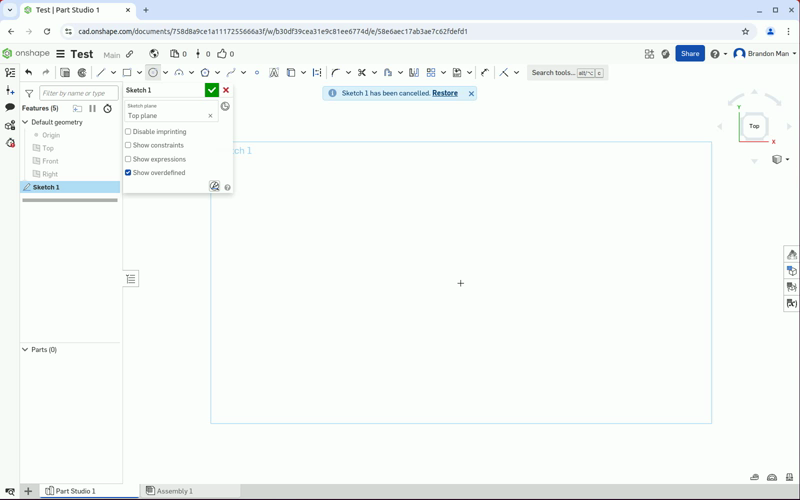
click(460, 282)
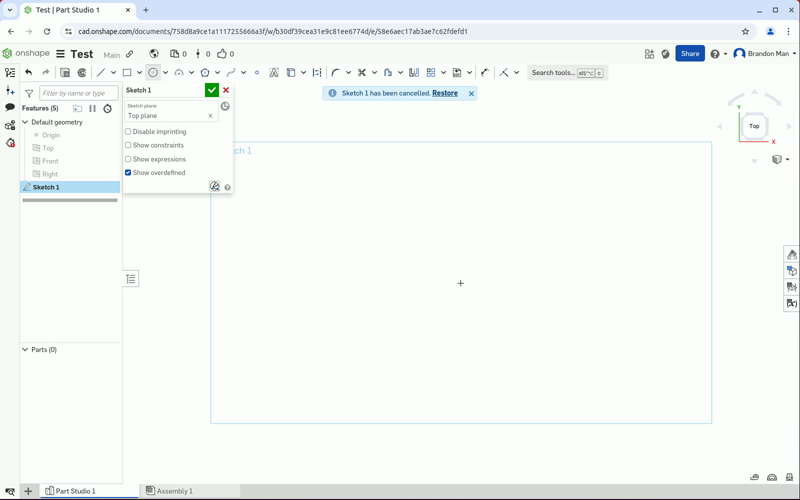
key_up(shift)
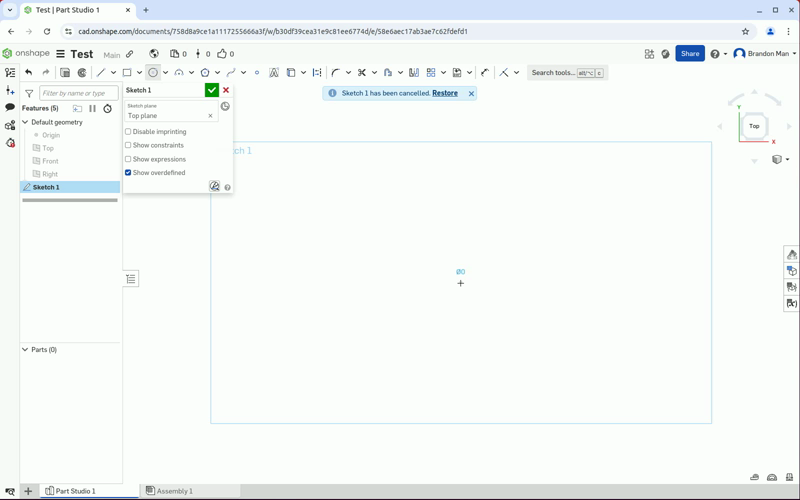
mouse_move(490, 282)
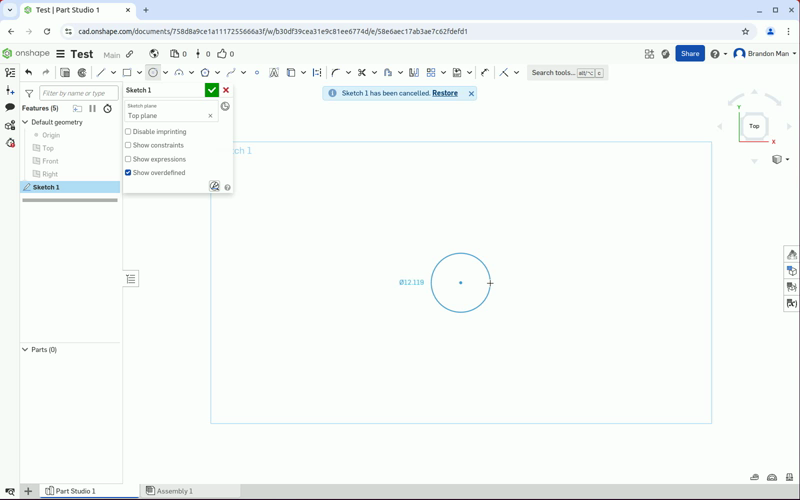
click(490, 282)
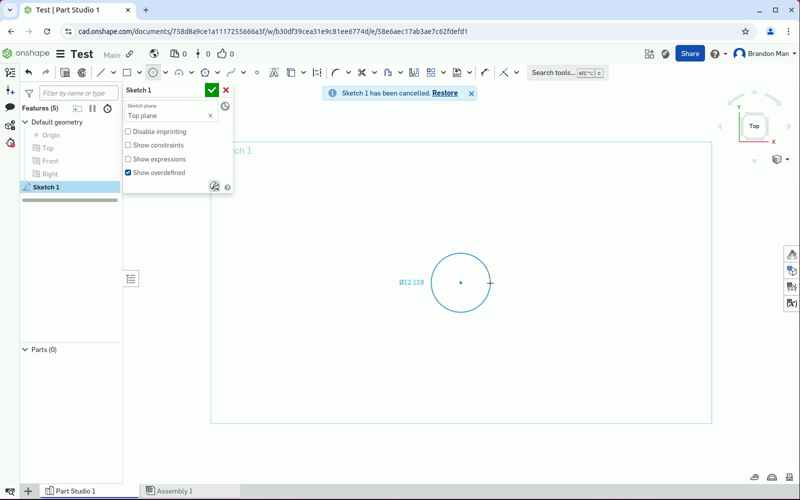
key(esc)
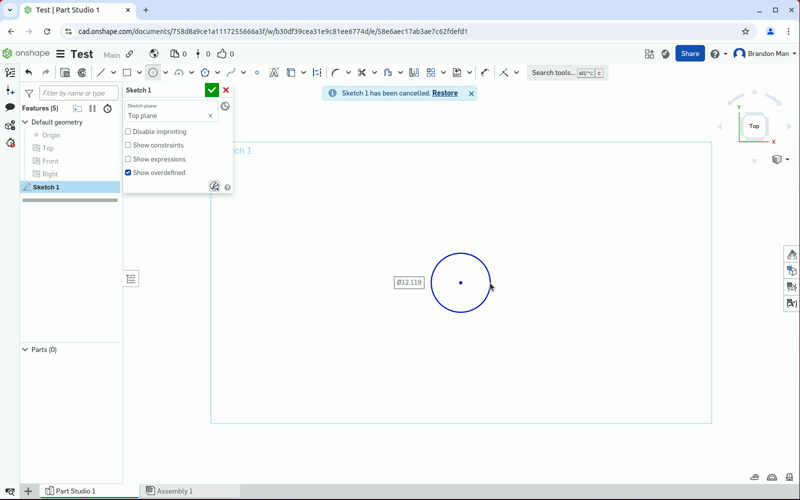
mouse_move(439, 283)
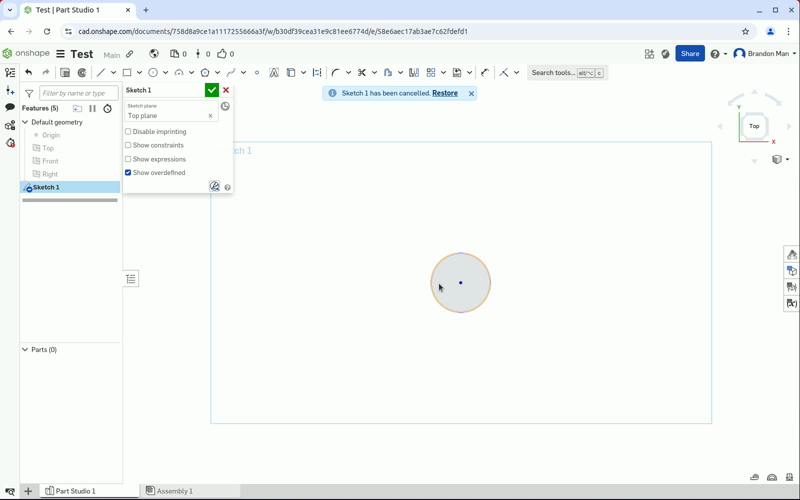
click(439, 283)
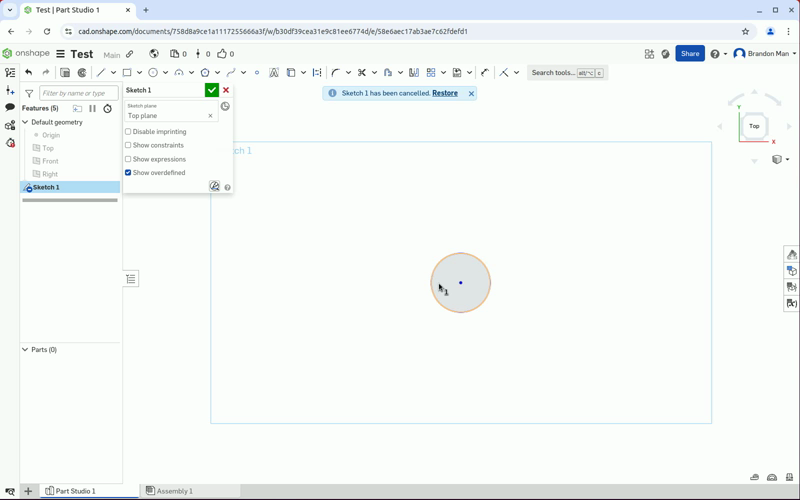
mouse_move(73, 352)
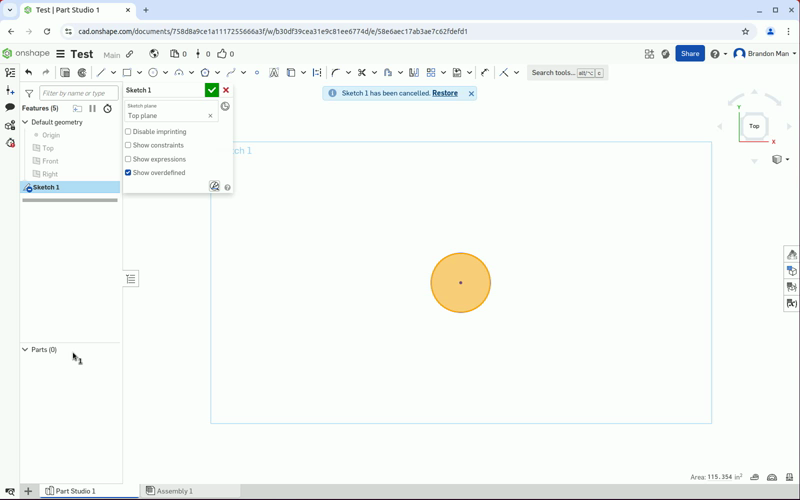
key(shift+y)
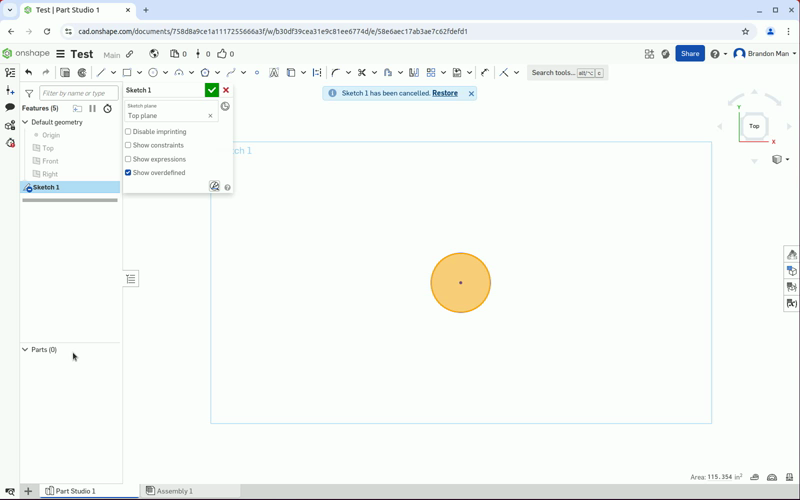
key(shift+e)
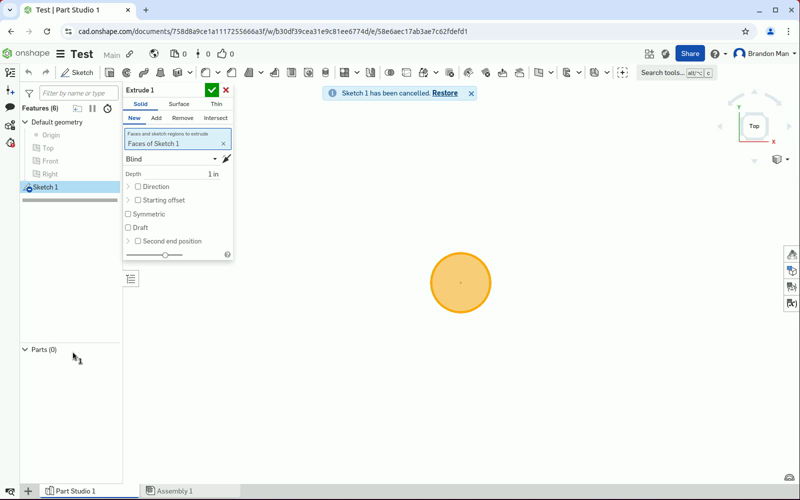
mouse_move(143, 106)
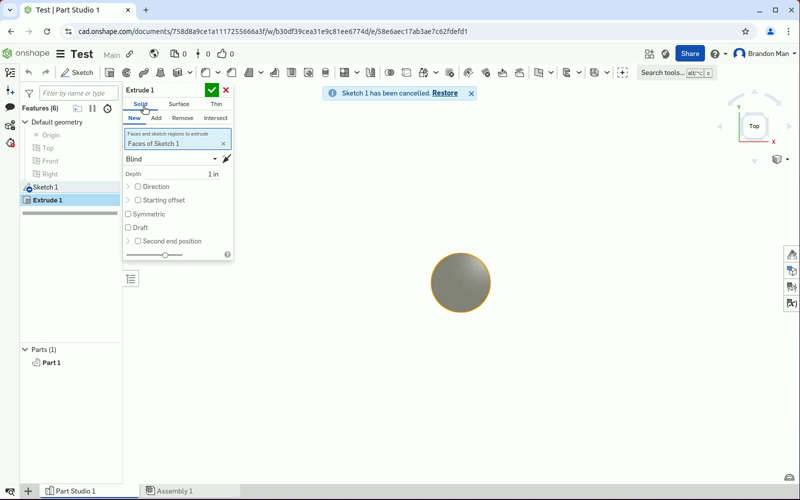
click(143, 106)
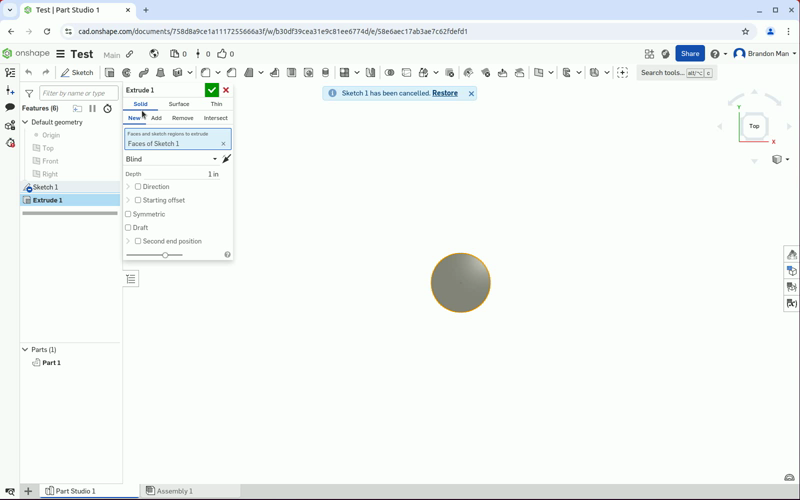
mouse_move(137, 120)
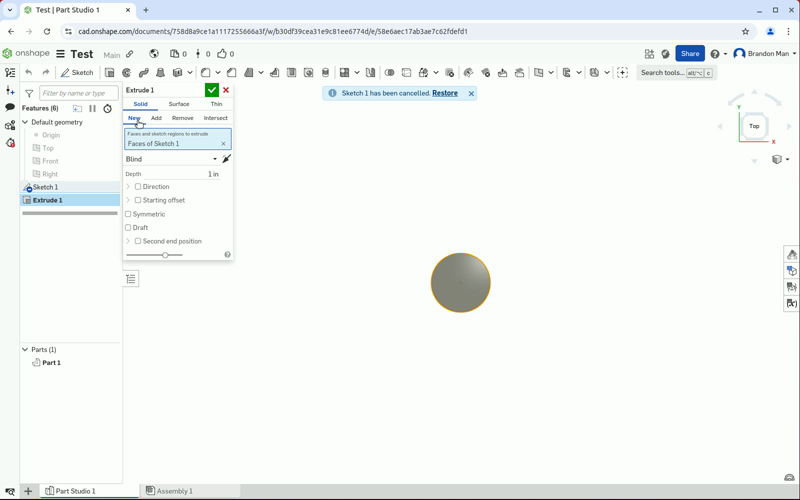
click(137, 120)
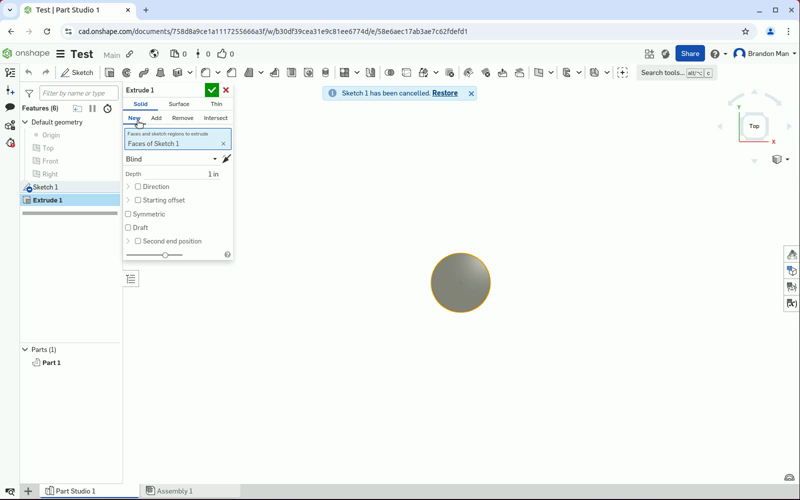
key(tab, 4)
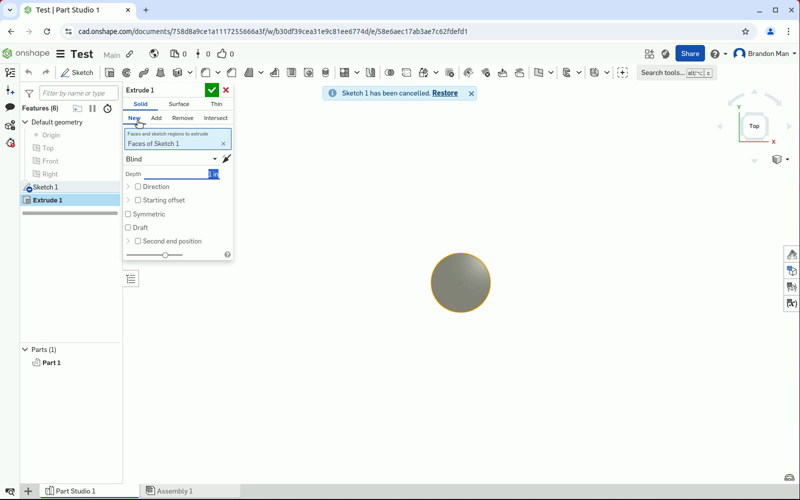
text(23.108)
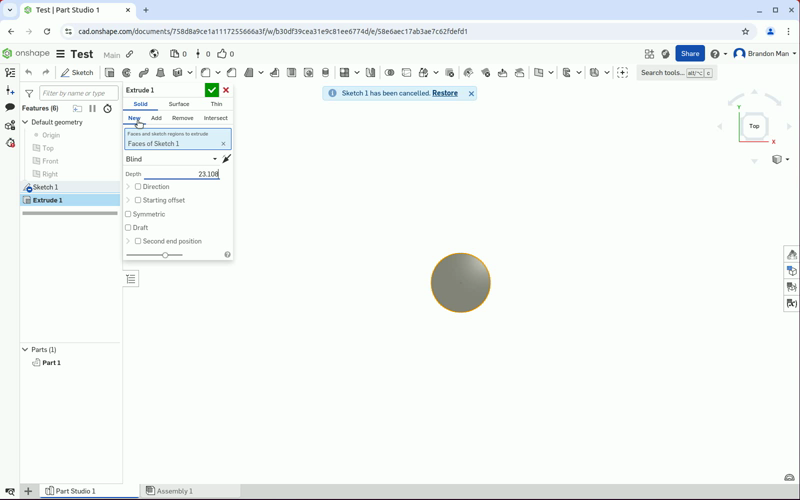
key(enter)
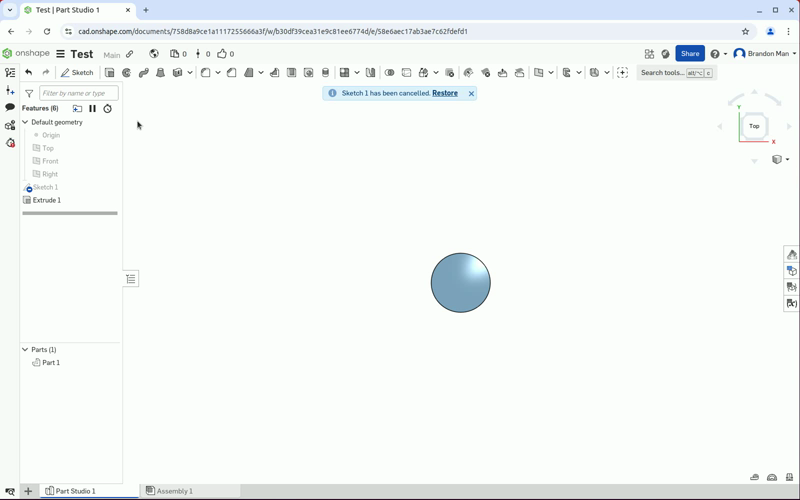
key(shift+h)
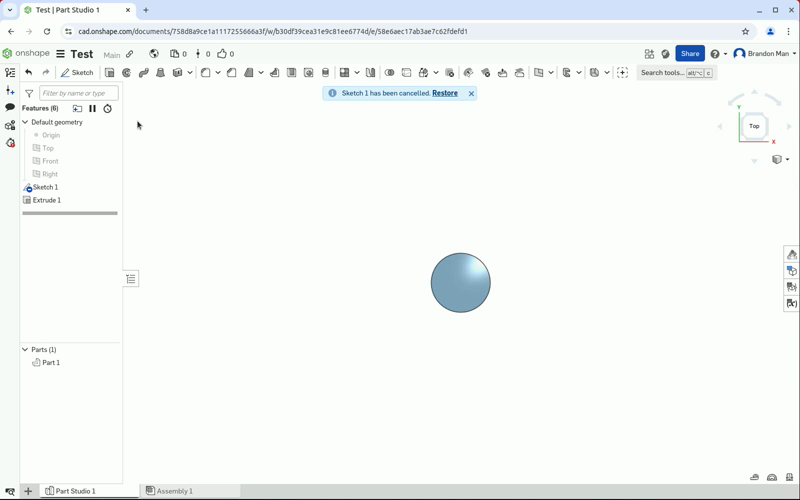
key(shift+h)
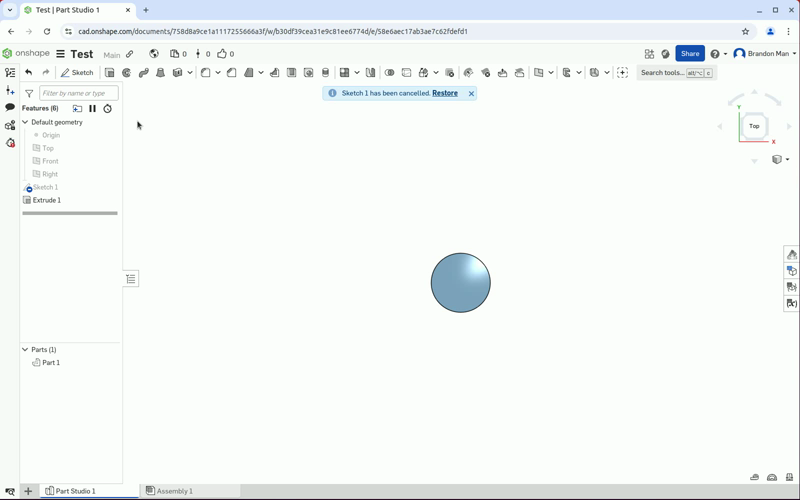
mouse_move(73, 189)
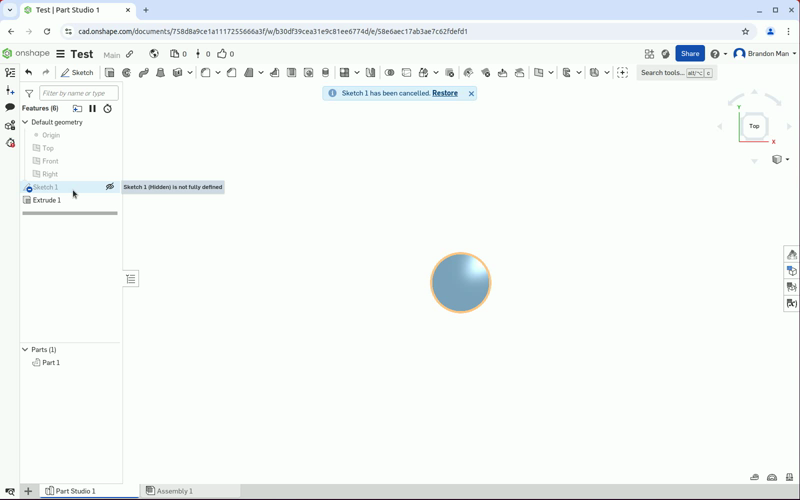
click(73, 189)
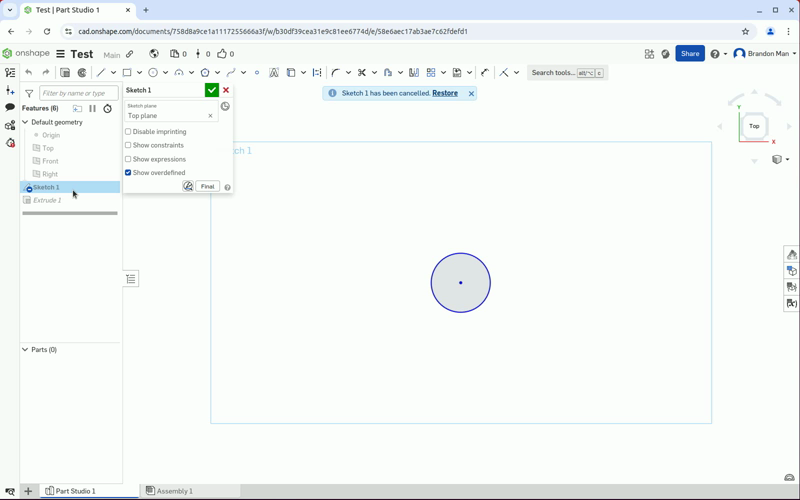
mouse_move(229, 92)
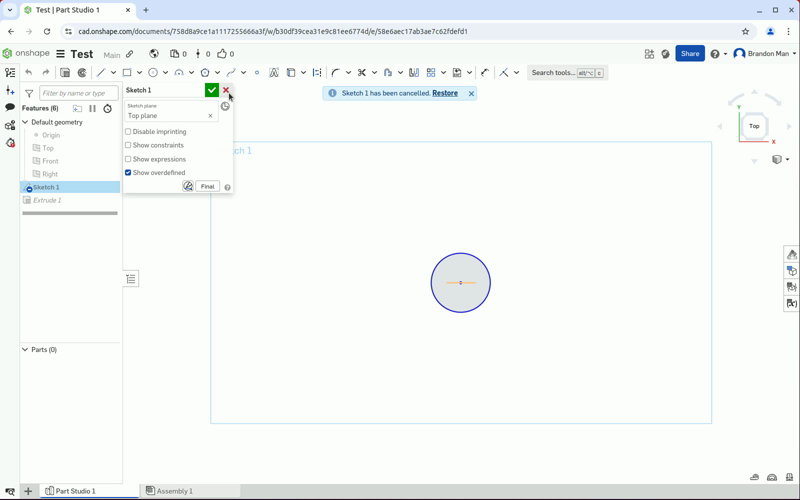
click(229, 92)
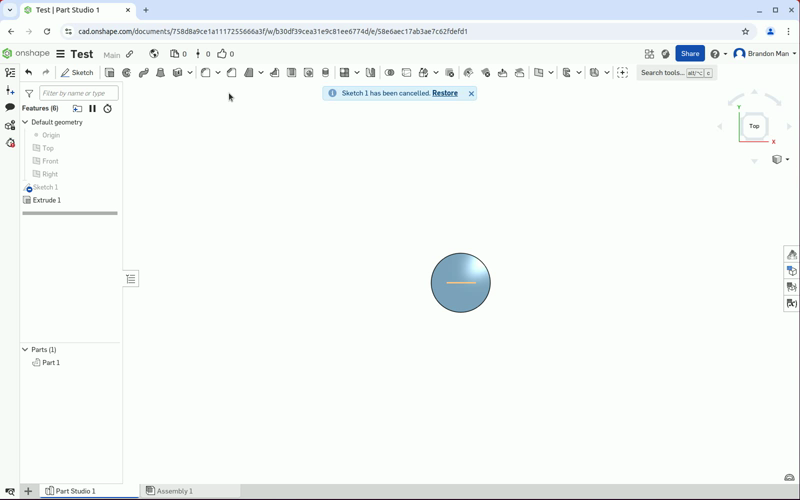
mouse_move(541, 75)
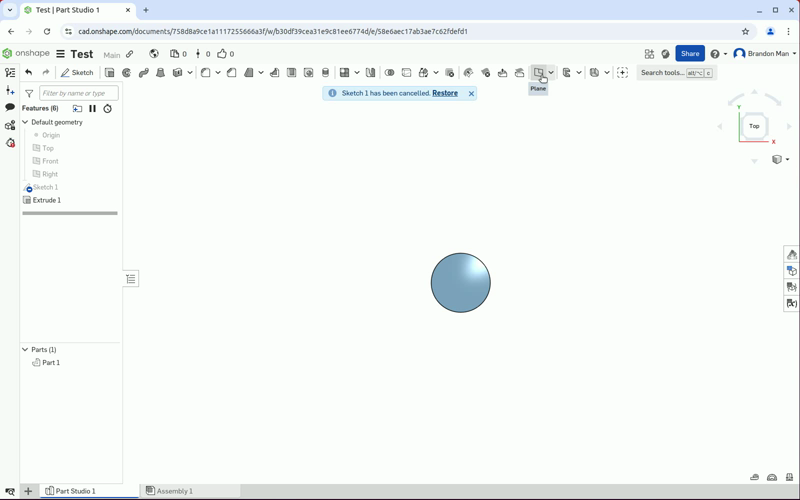
click(541, 75)
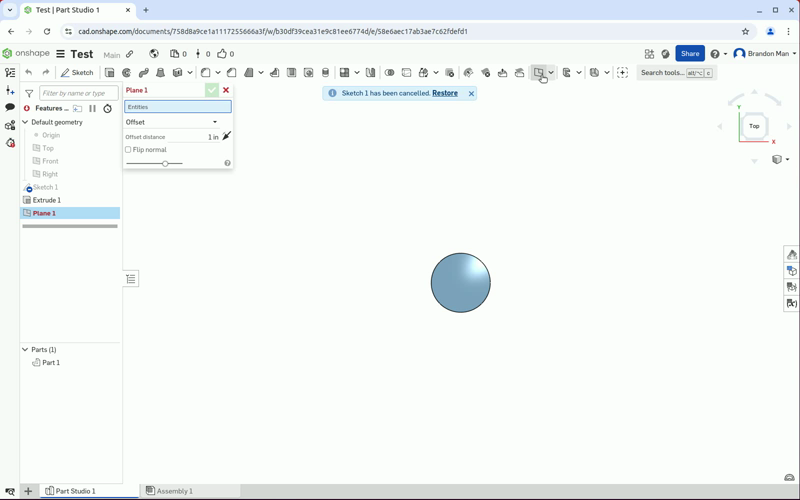
mouse_move(73, 150)
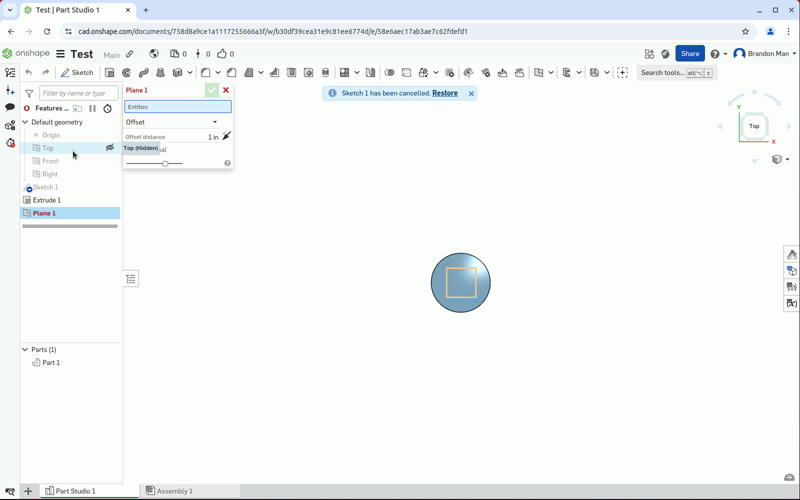
click(73, 150)
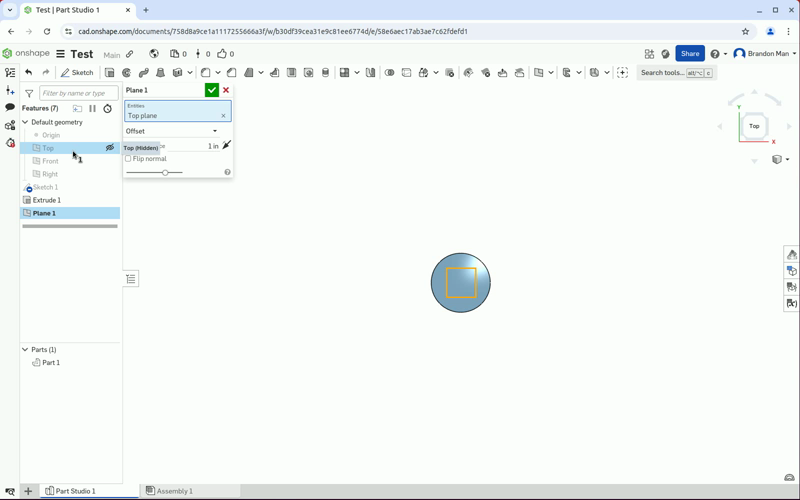
key(tab, 2)
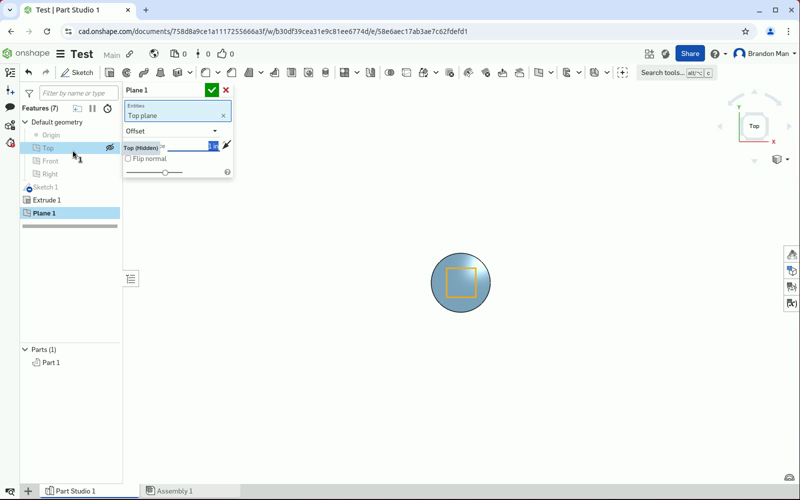
text(23.108)
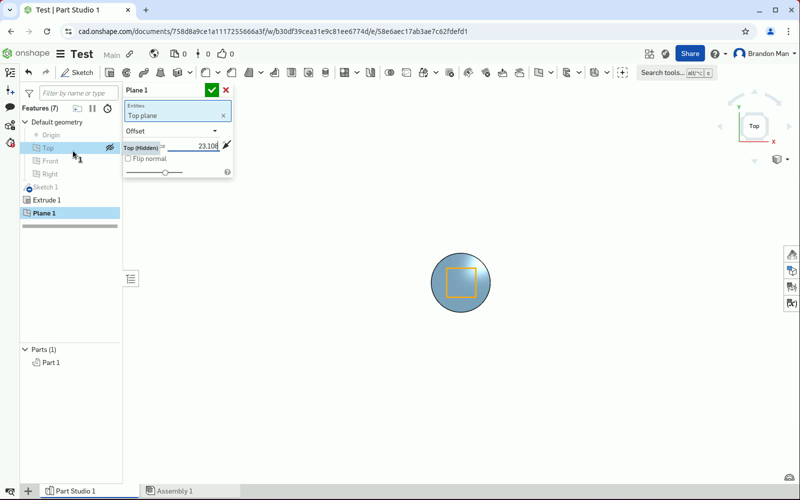
key(enter, 2)
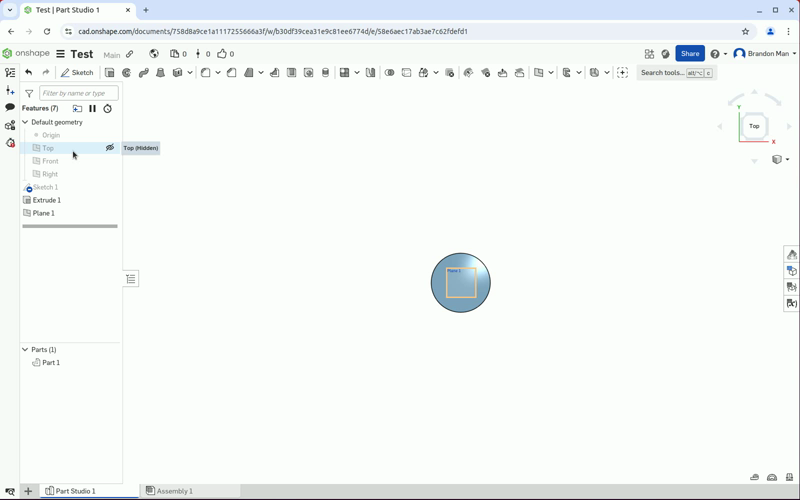
key(shift+s)
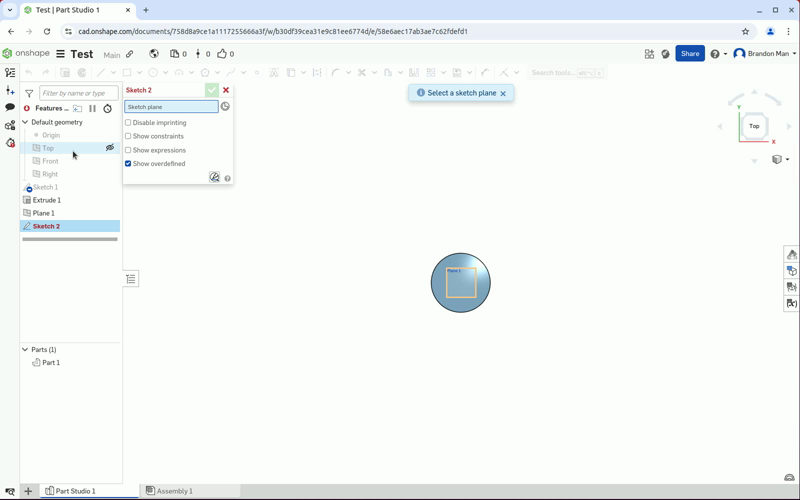
mouse_move(73, 215)
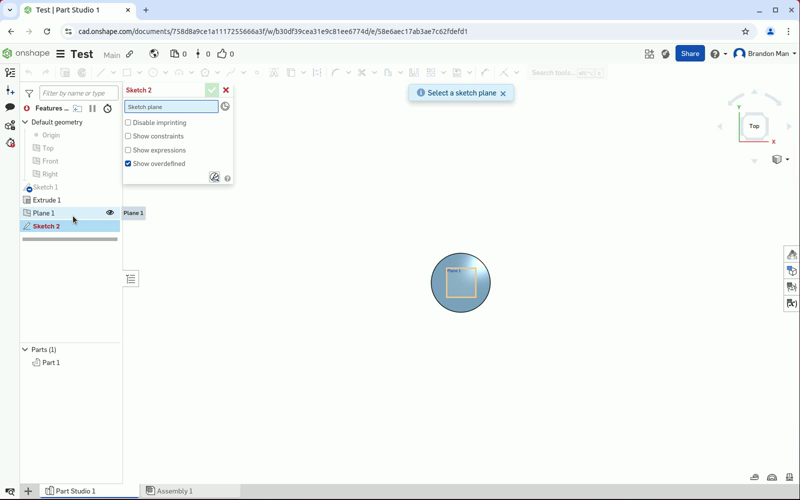
click(73, 215)
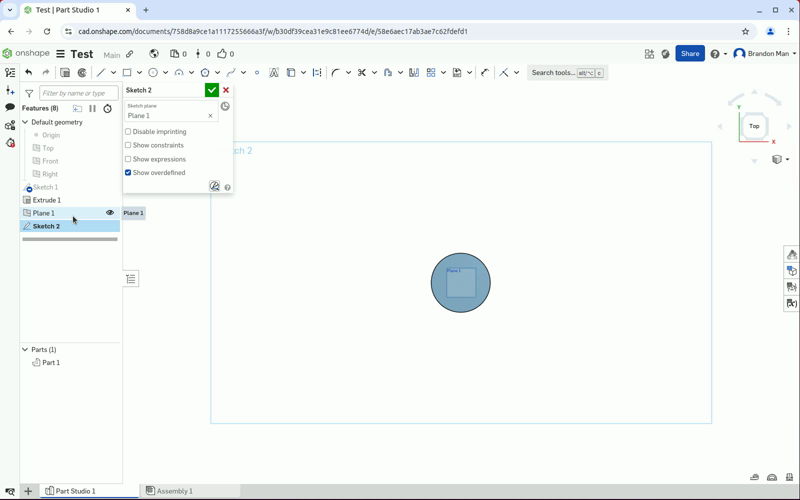
mouse_move(73, 352)
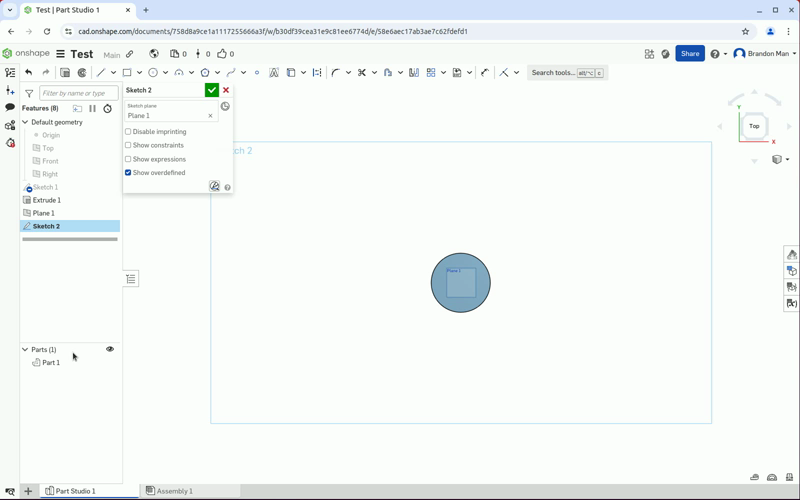
key(y)
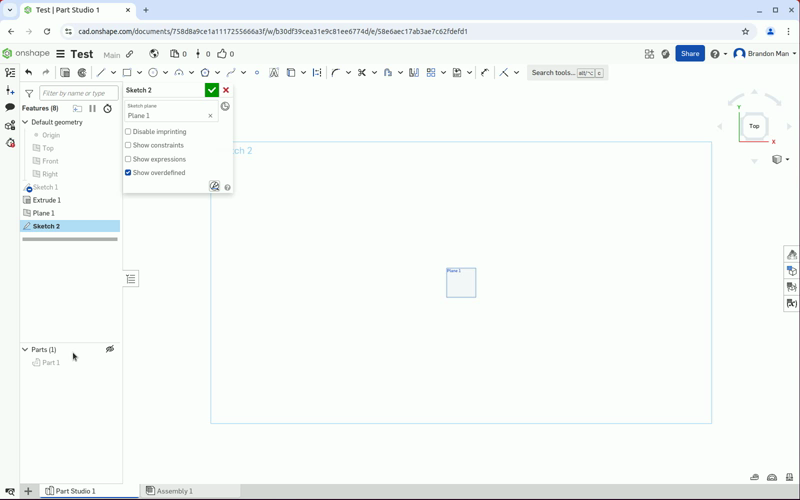
key(c)
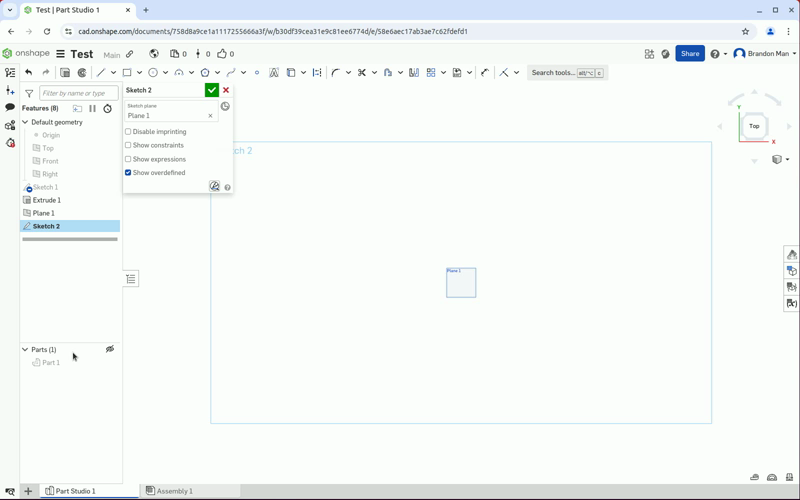
key_down(shift)
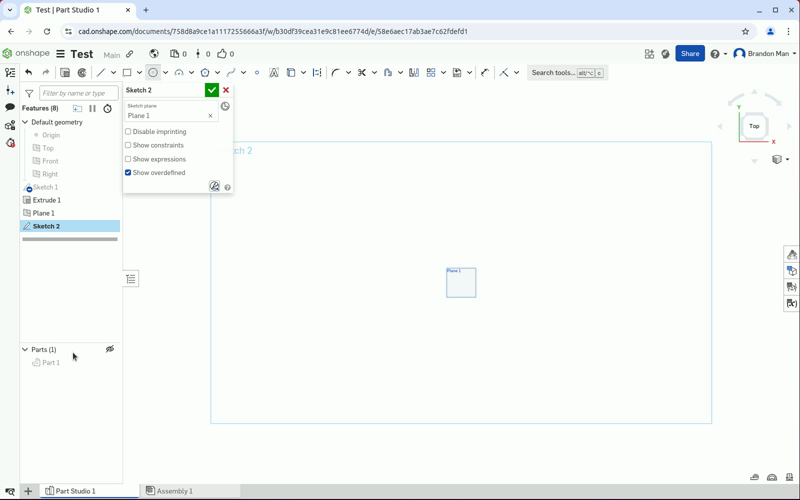
mouse_move(461, 282)
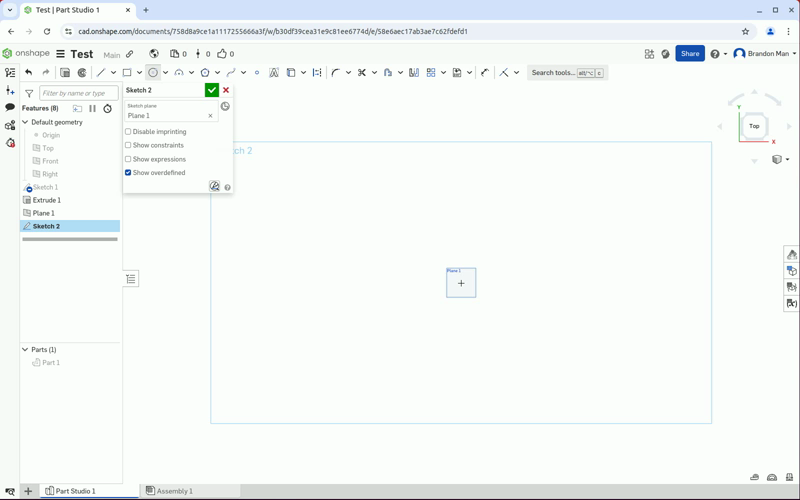
click(461, 282)
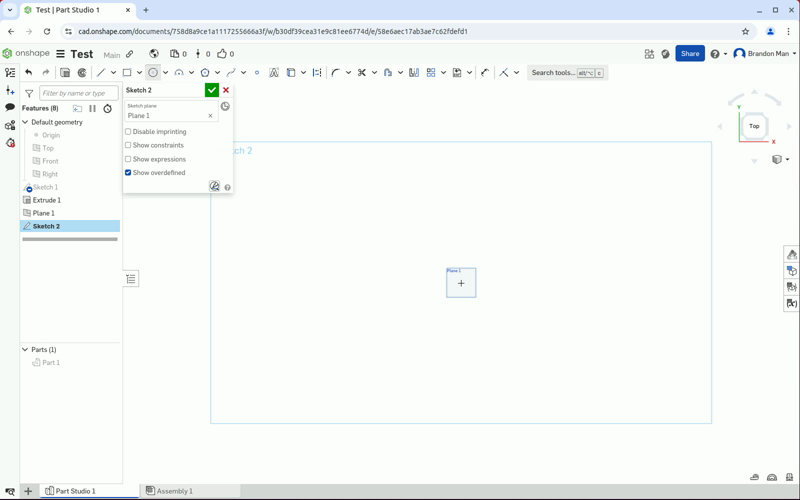
key_up(shift)
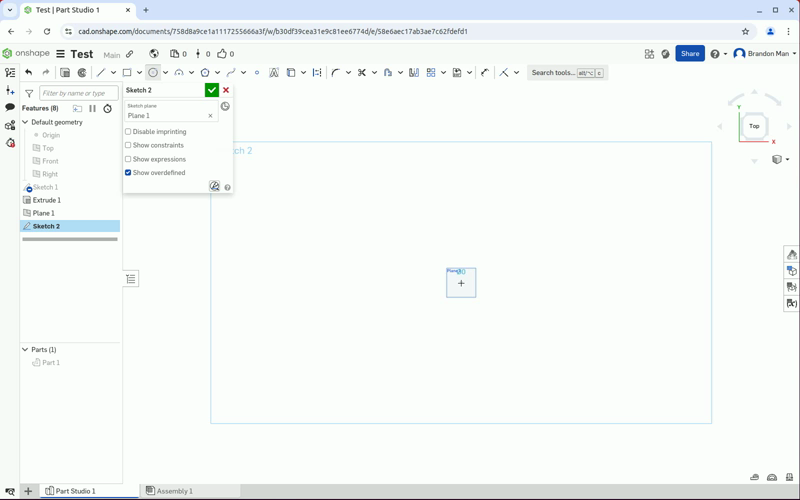
mouse_move(482, 282)
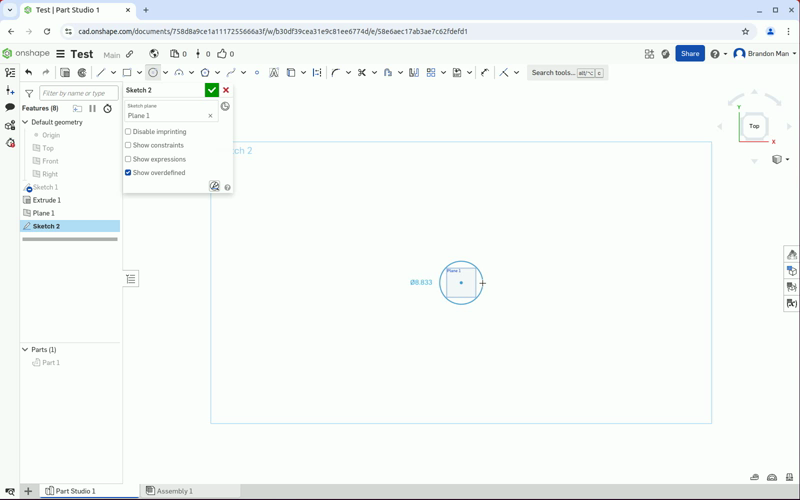
click(482, 282)
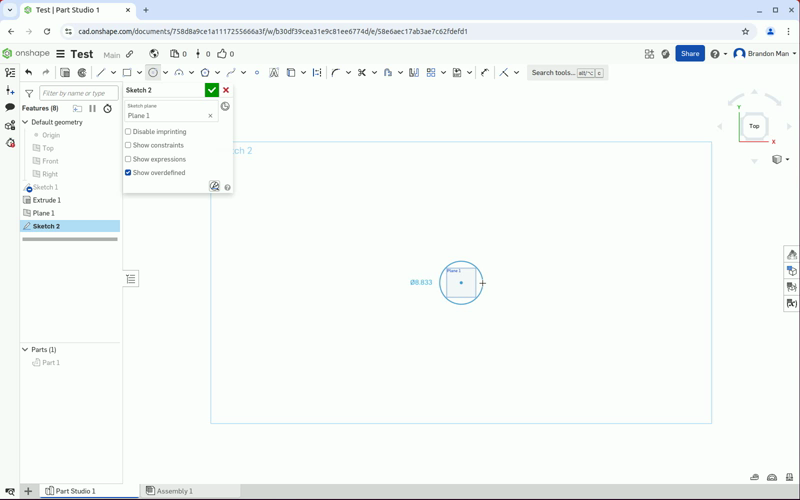
key(esc)
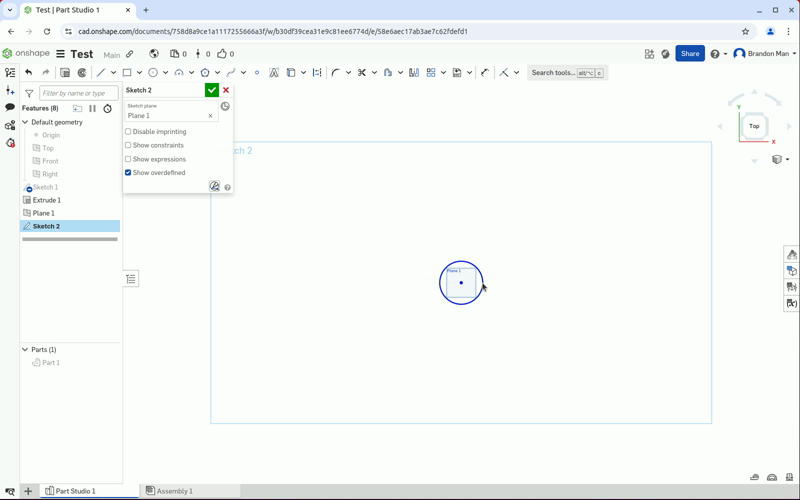
mouse_move(470, 286)
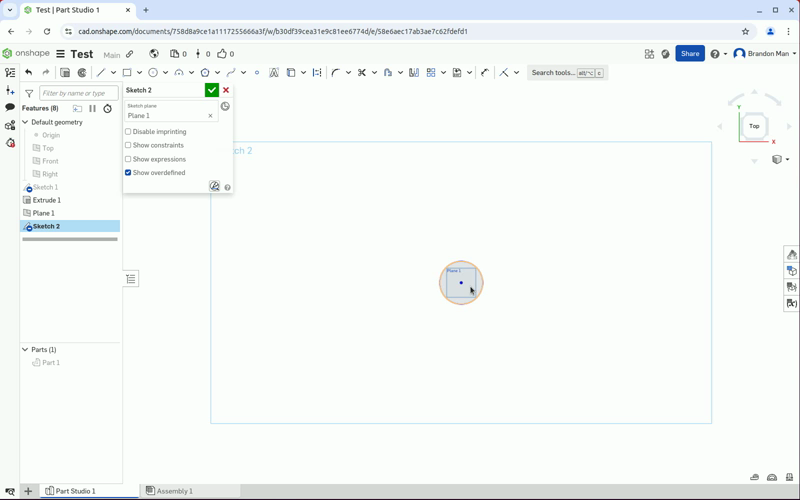
scroll(6)
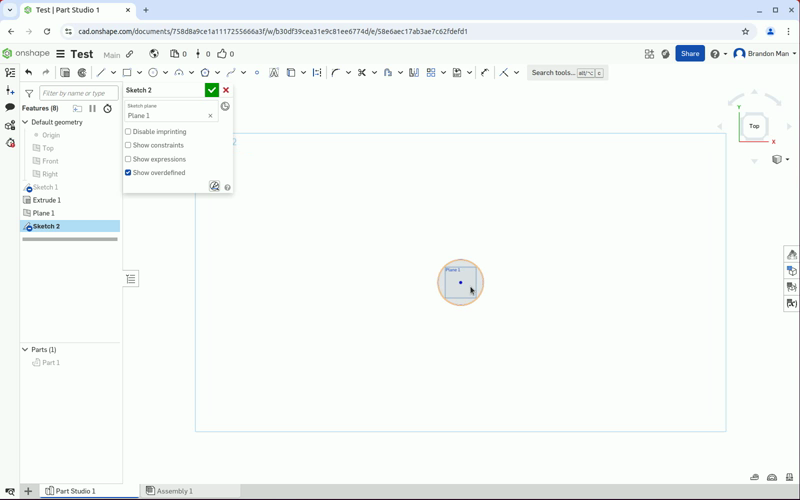
scroll(6)
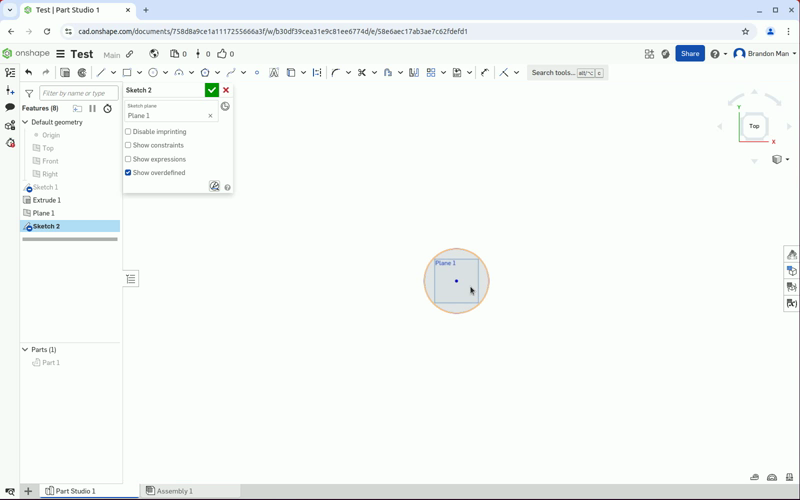
scroll(6)
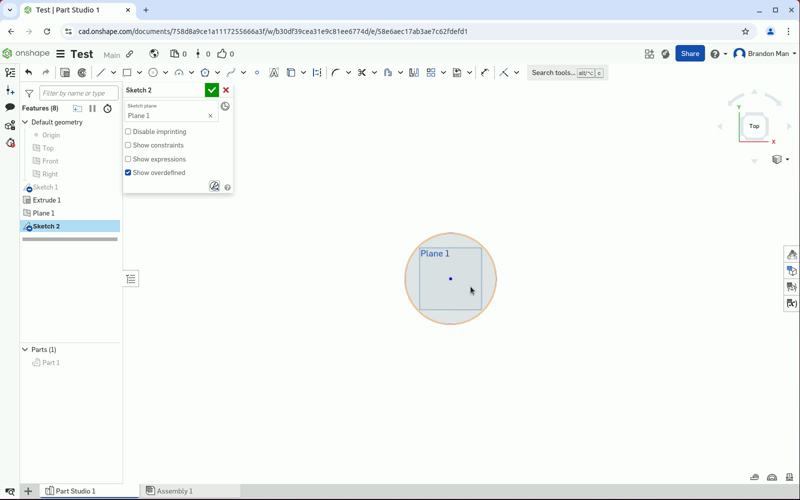
scroll(6)
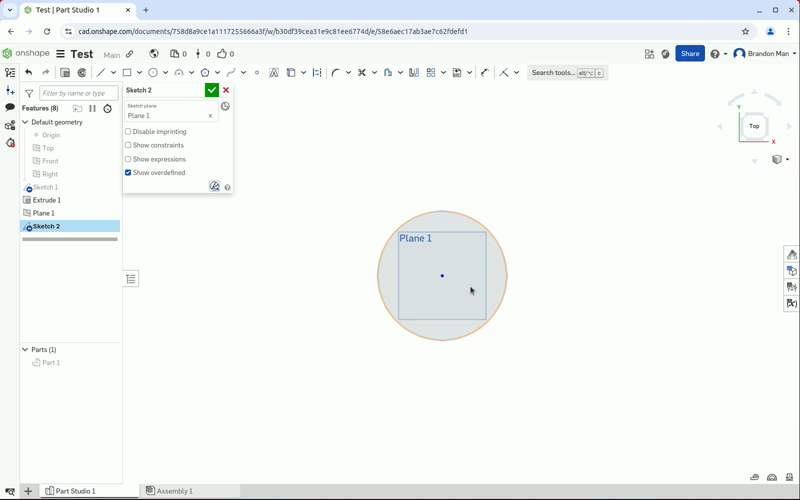
scroll(6)
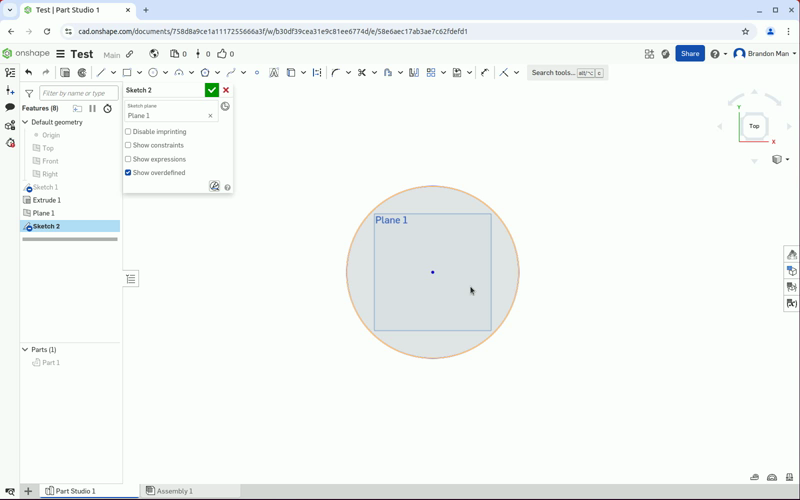
scroll(6)
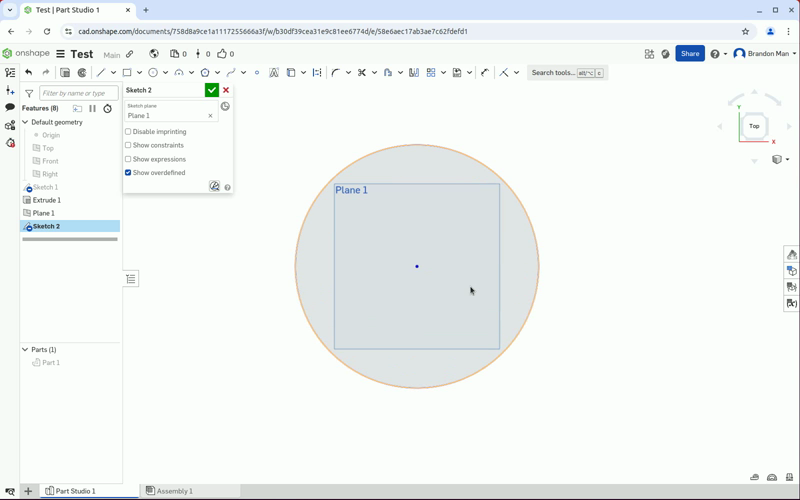
scroll(6)
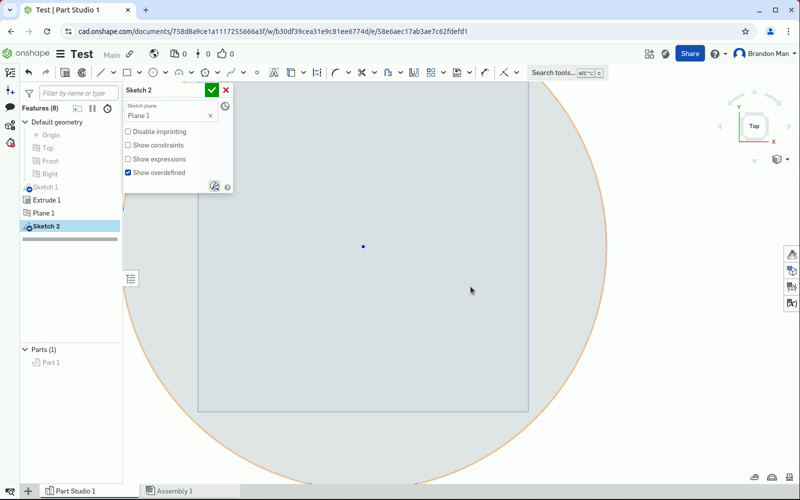
click(470, 286)
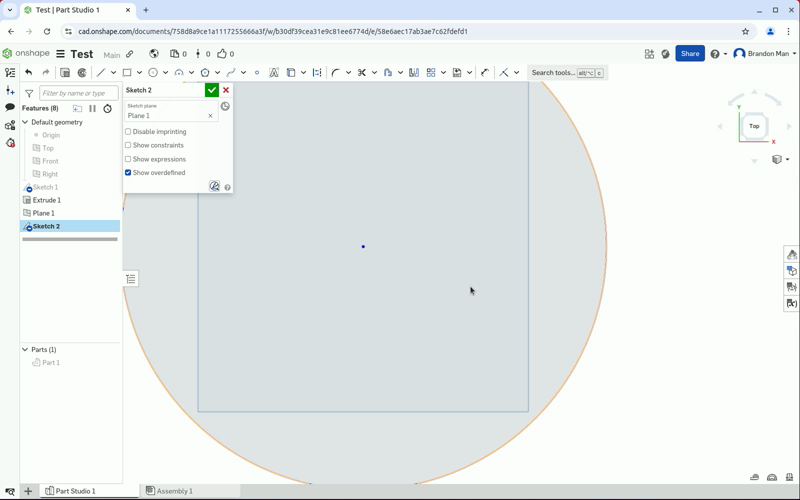
scroll(-6)
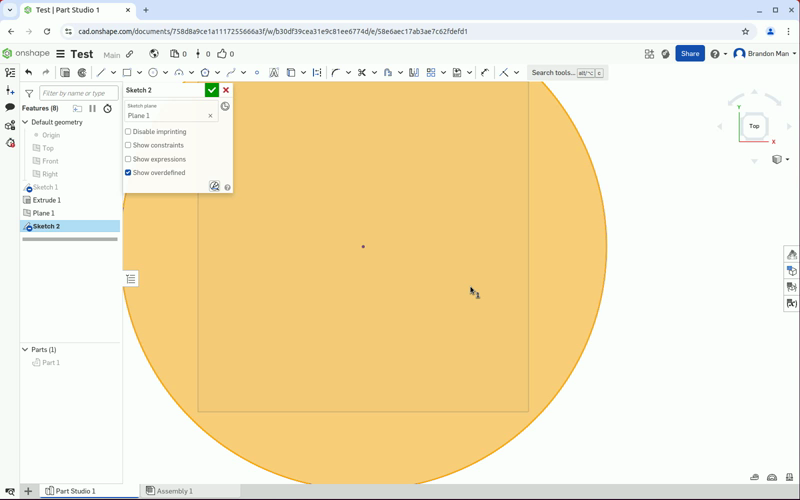
scroll(-6)
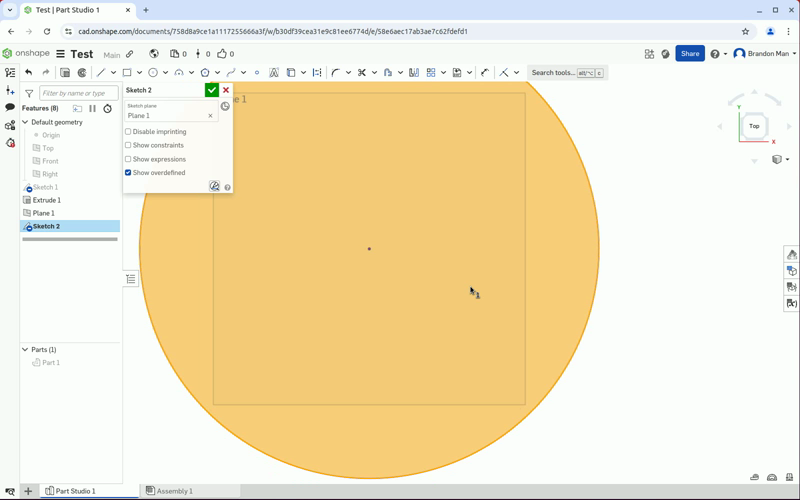
scroll(-6)
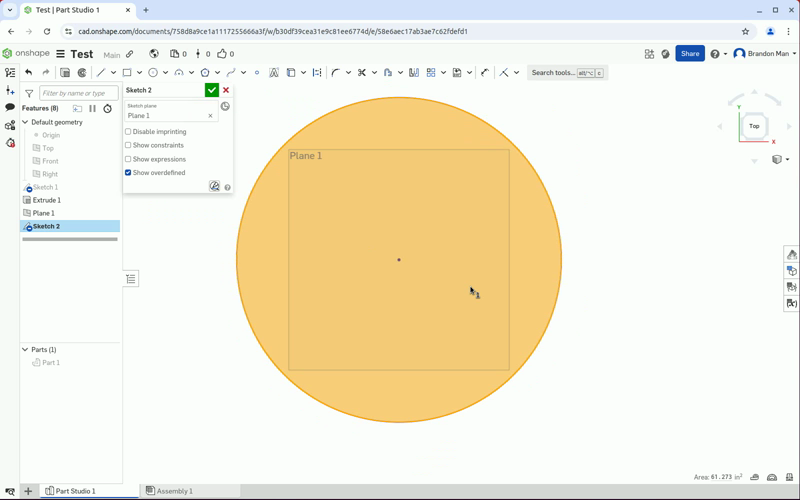
scroll(-6)
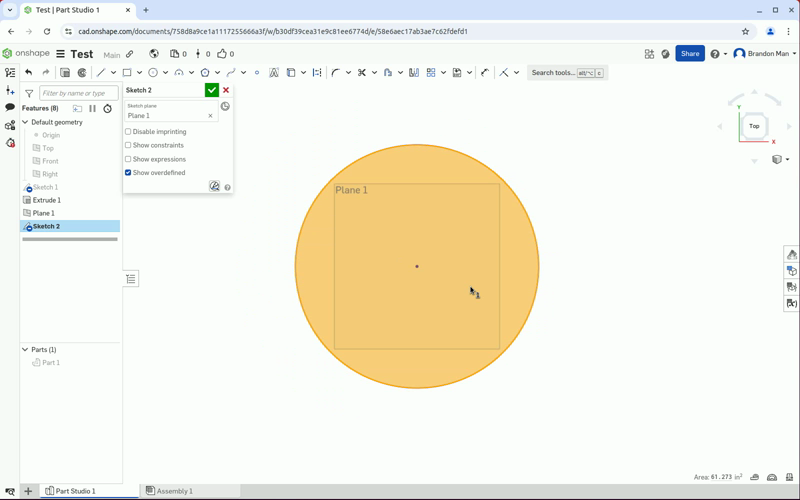
scroll(-6)
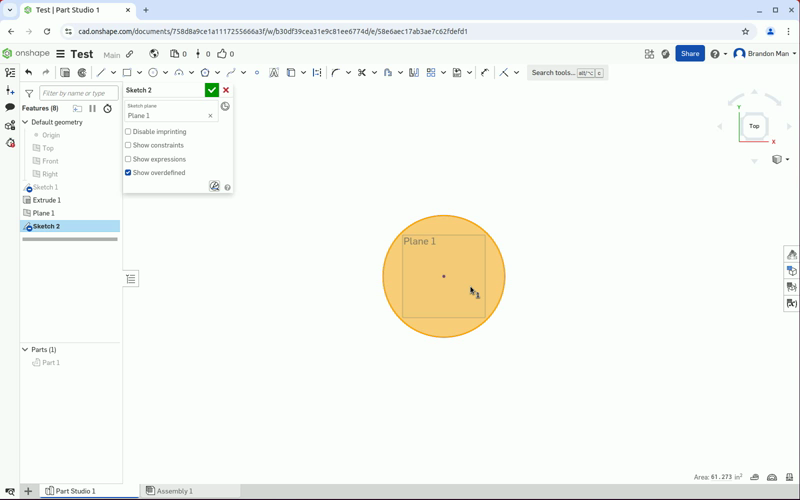
scroll(-6)
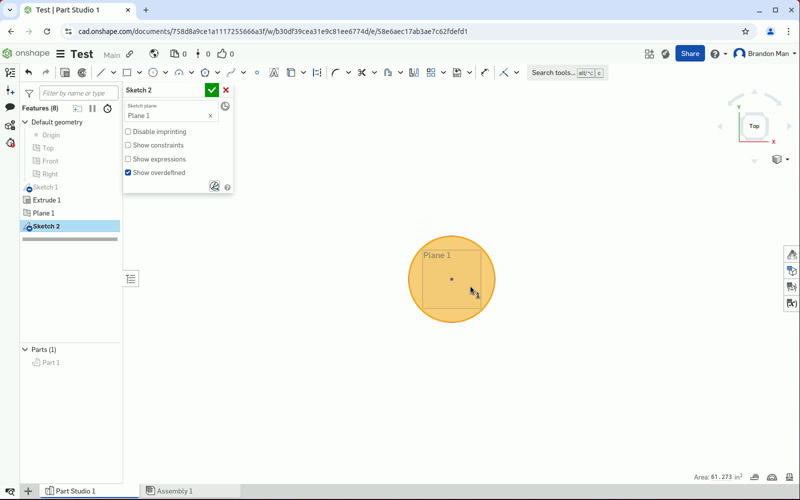
scroll(-6)
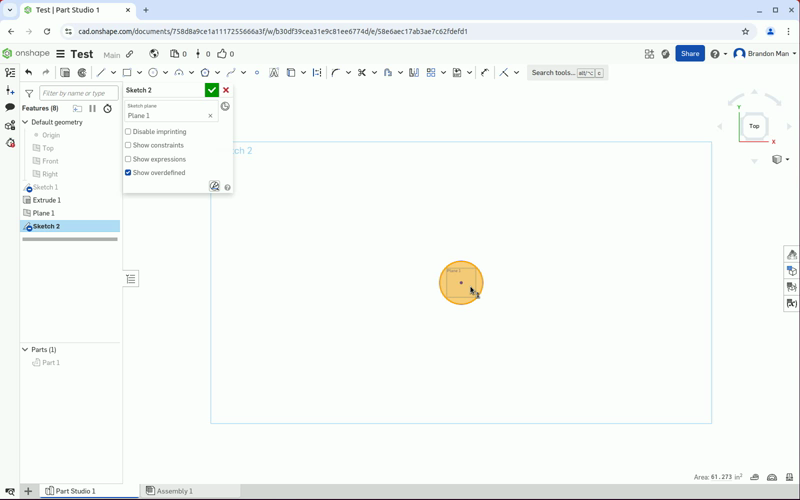
mouse_move(73, 352)
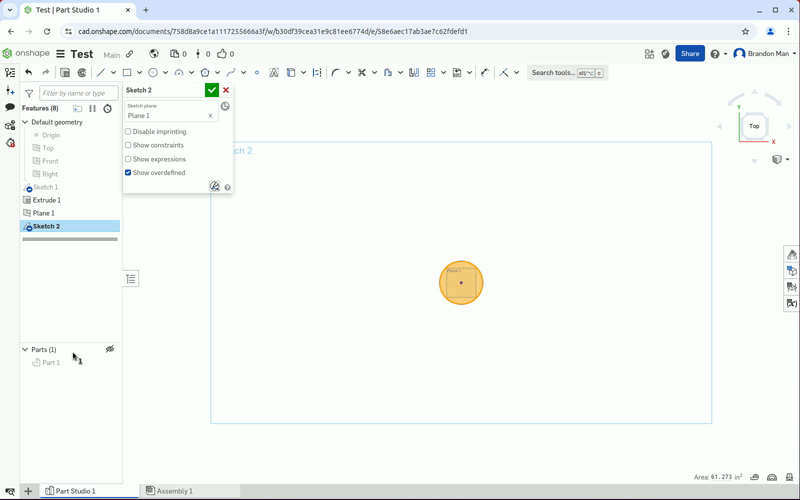
key(shift+y)
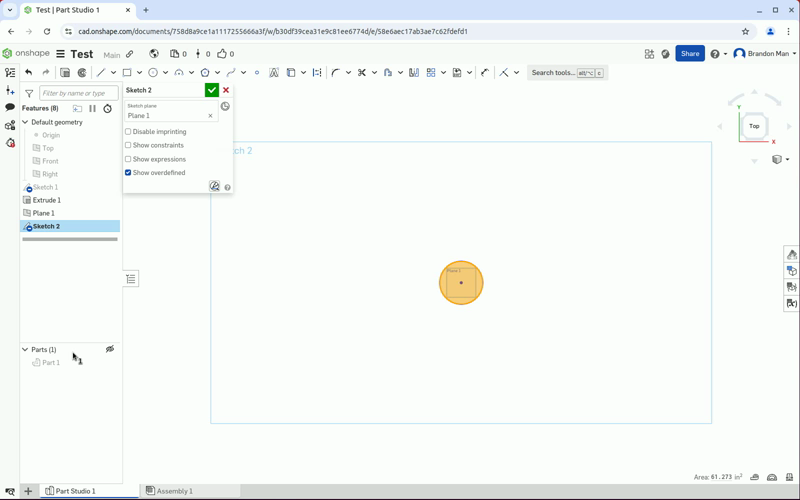
key(shift+e)
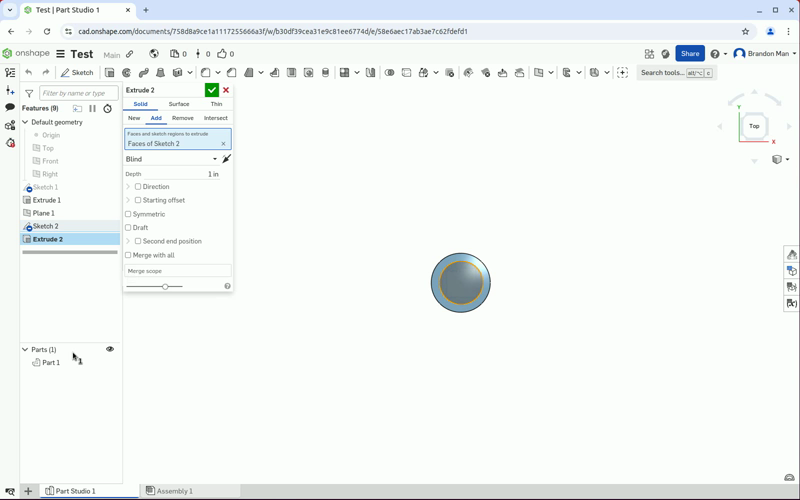
mouse_move(143, 106)
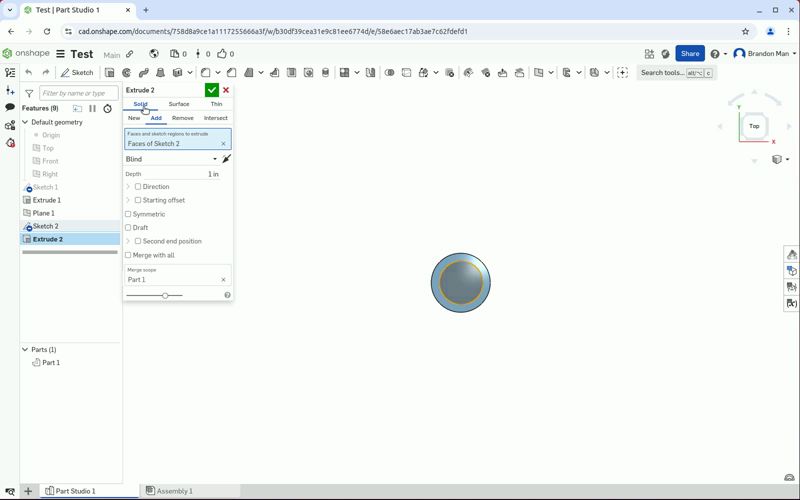
click(143, 106)
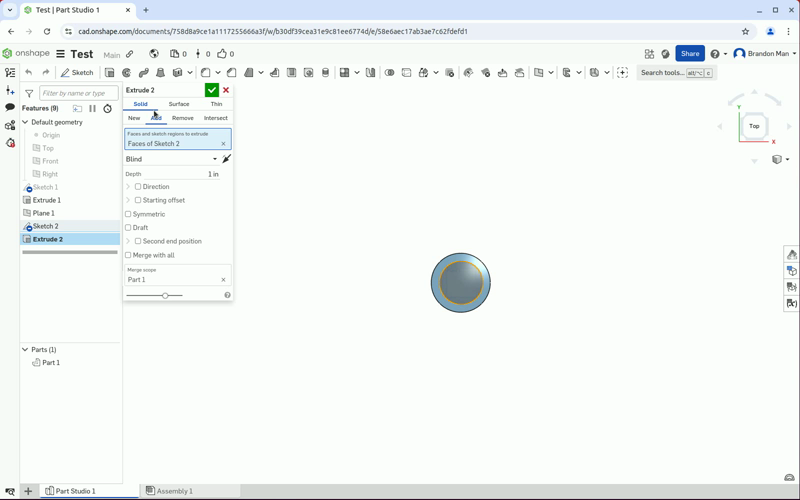
mouse_move(186, 120)
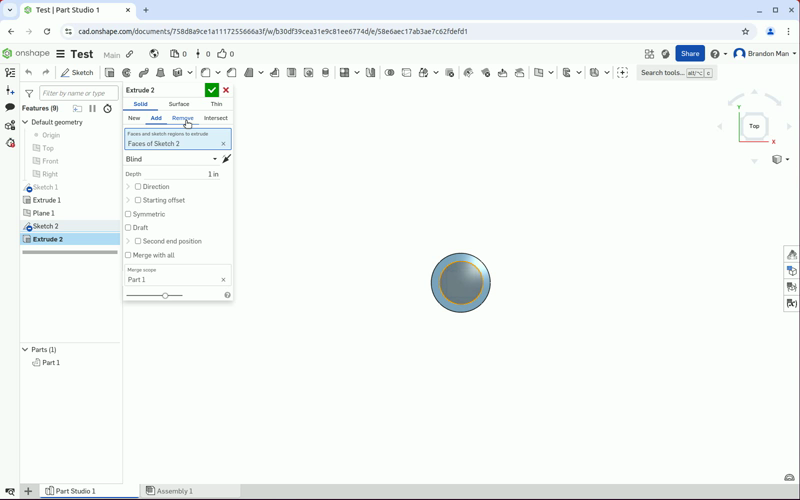
click(186, 120)
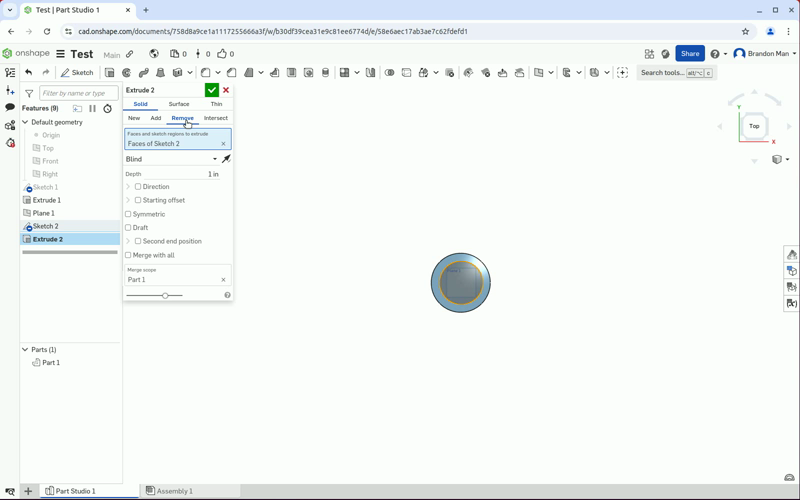
key(tab, 4)
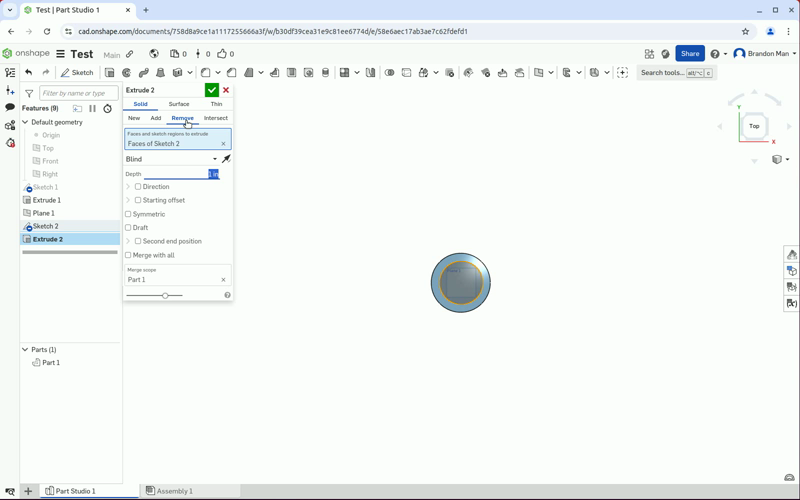
text(22.386)
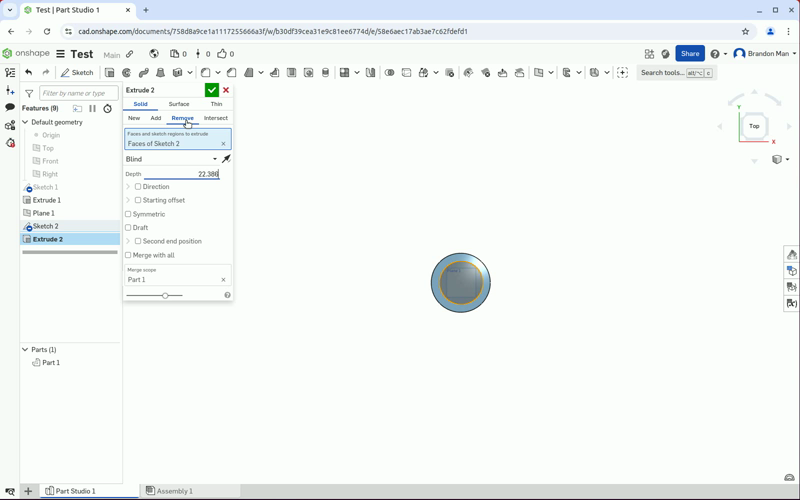
key(tab, 6)
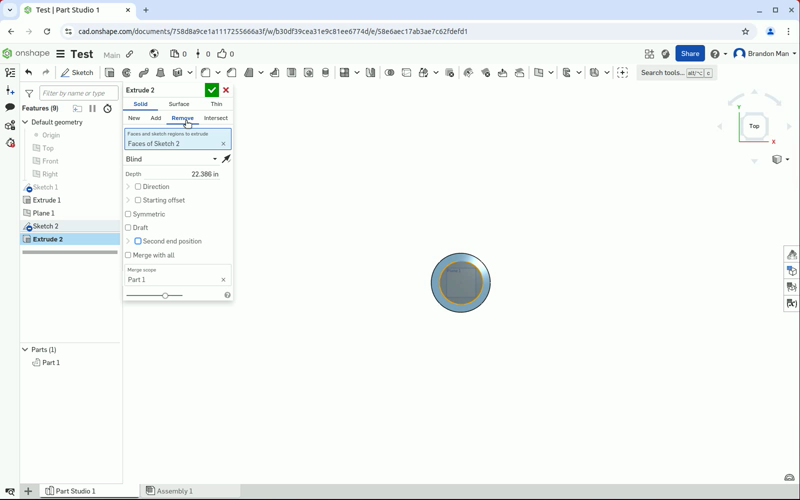
key(space)
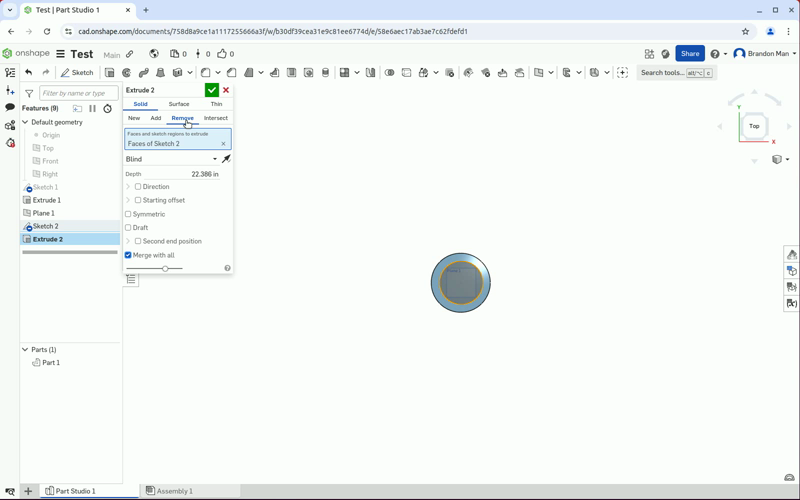
key(enter)
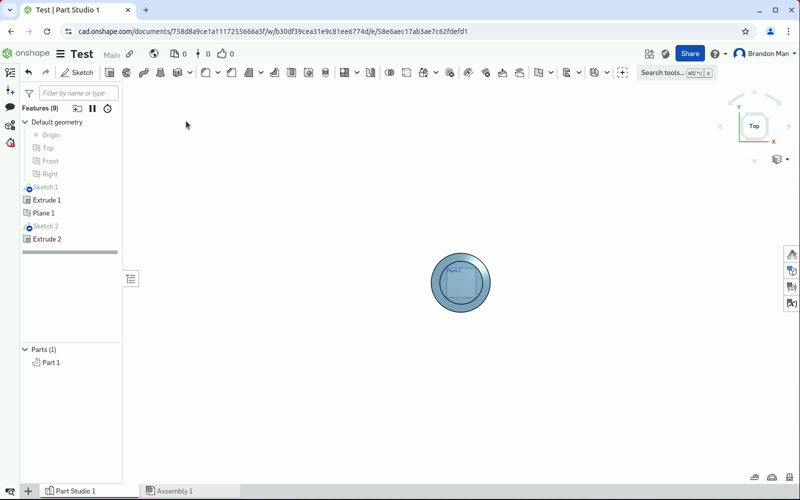
key(shift+h)
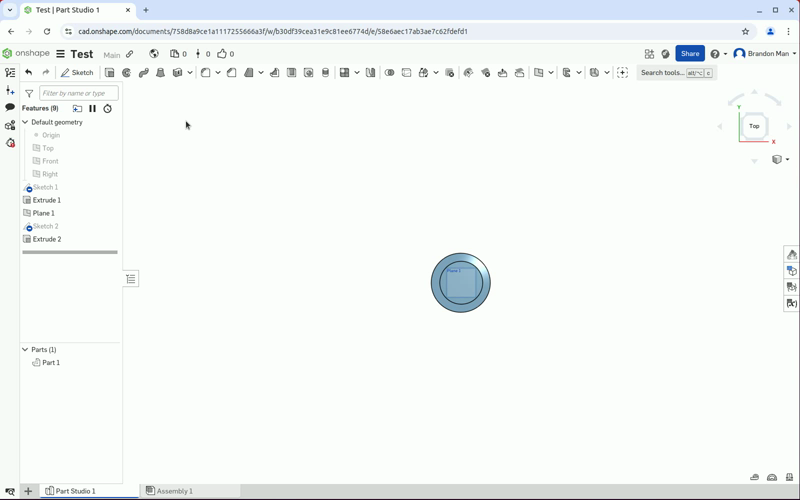
key(shift+h)
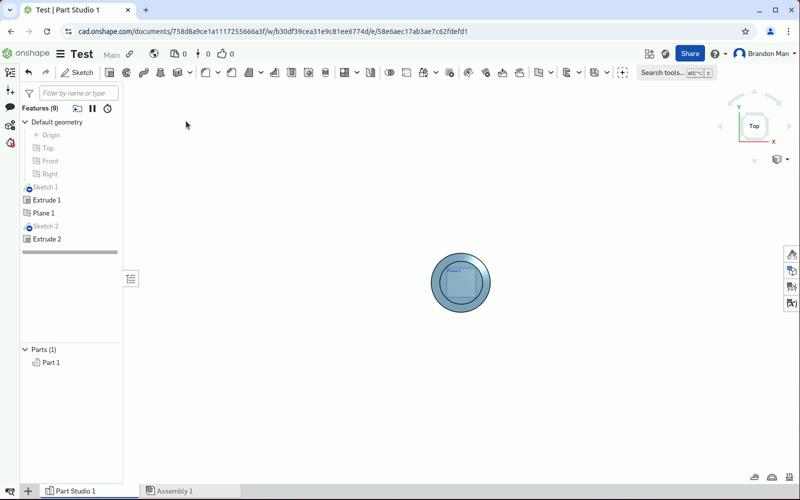
mouse_move(73, 189)
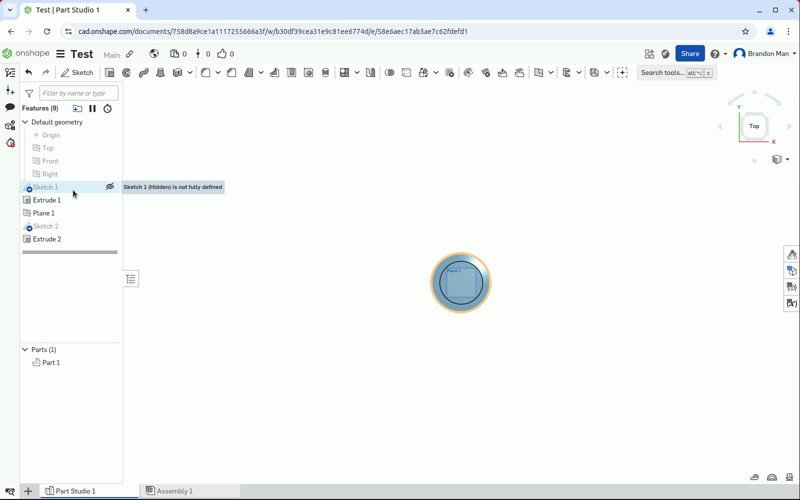
click(73, 189)
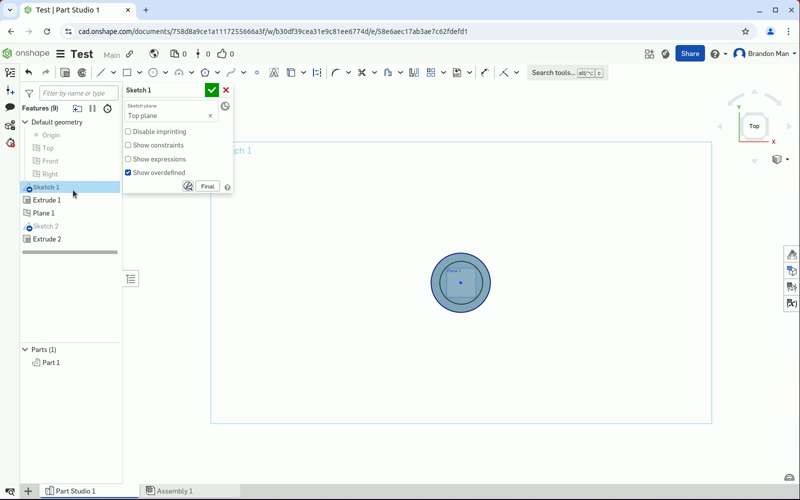
mouse_move(229, 92)
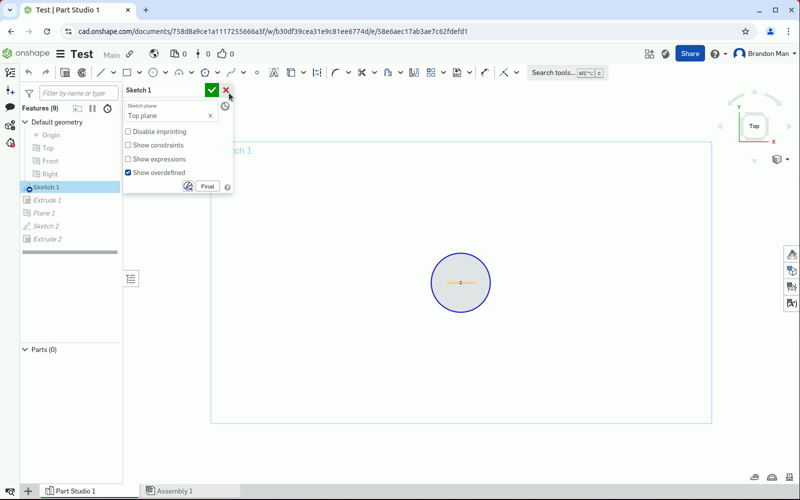
click(229, 92)
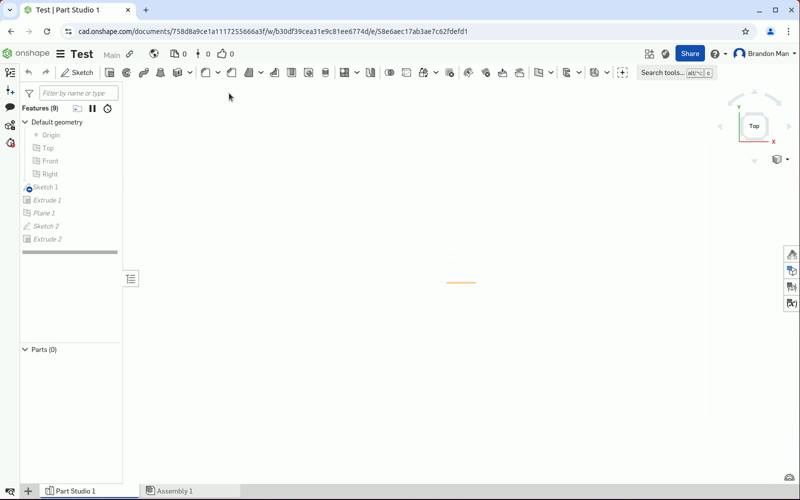
key(shift+s)
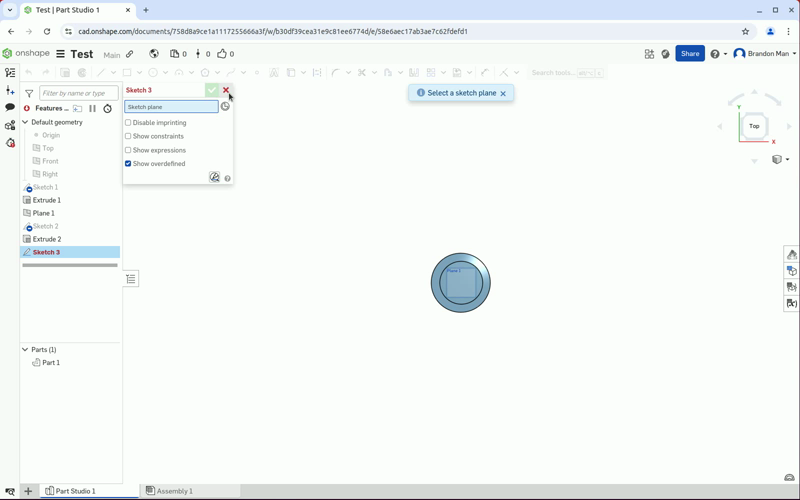
mouse_move(73, 215)
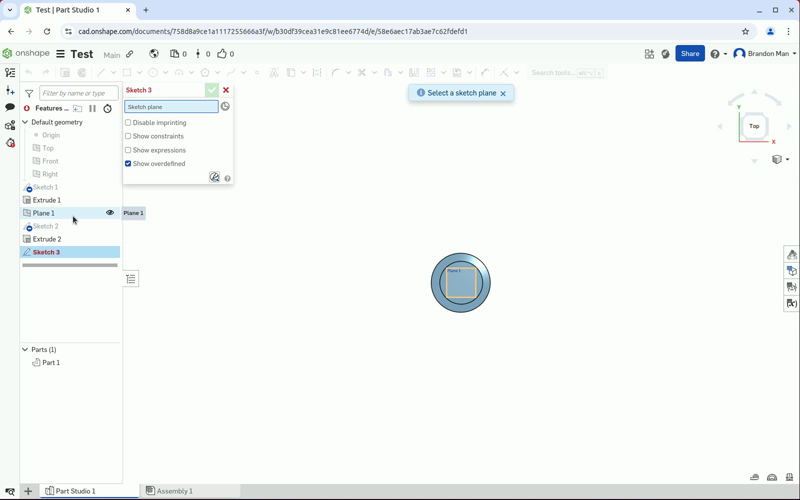
click(73, 215)
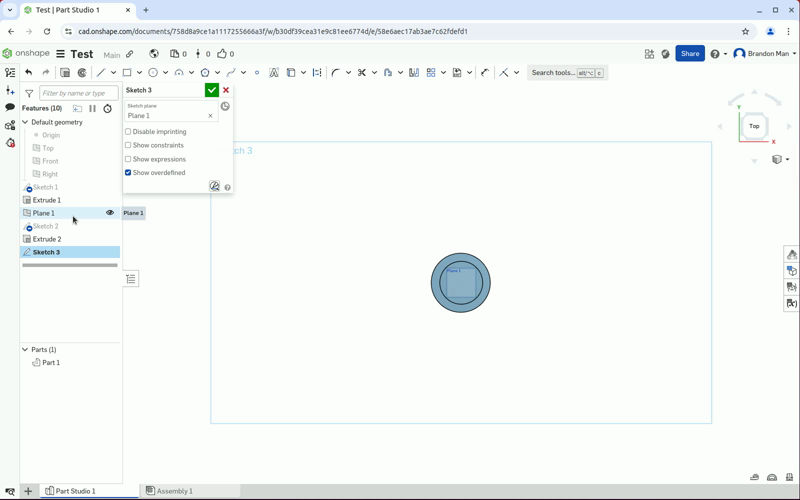
mouse_move(73, 352)
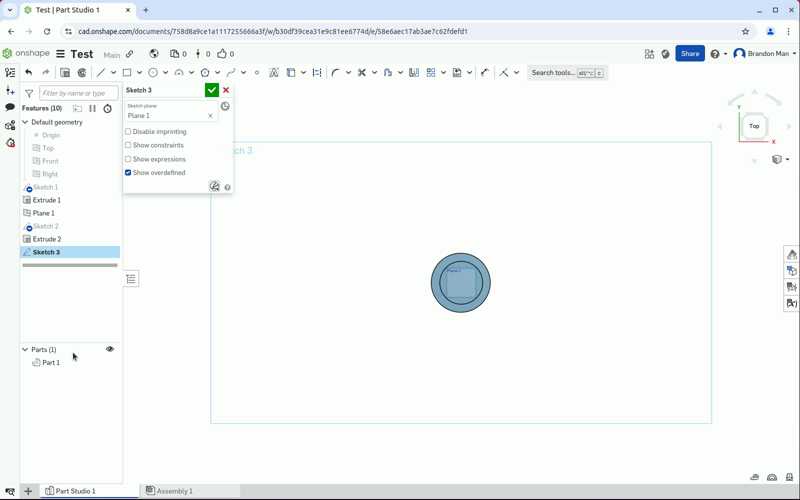
key(y)
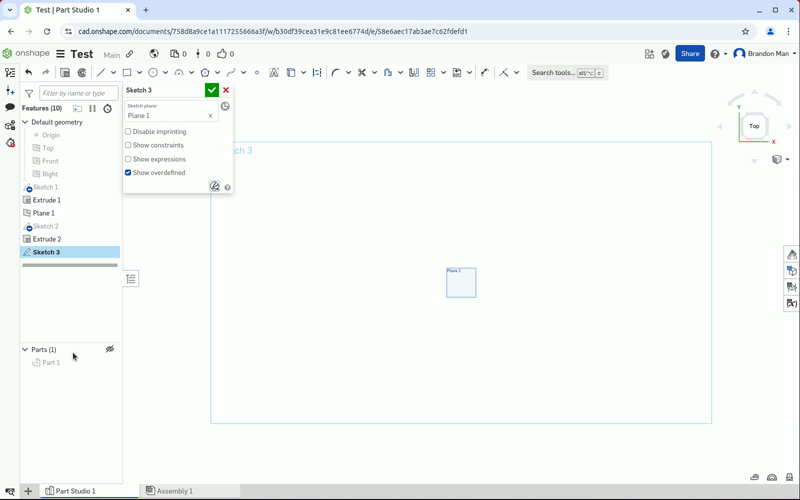
key(c)
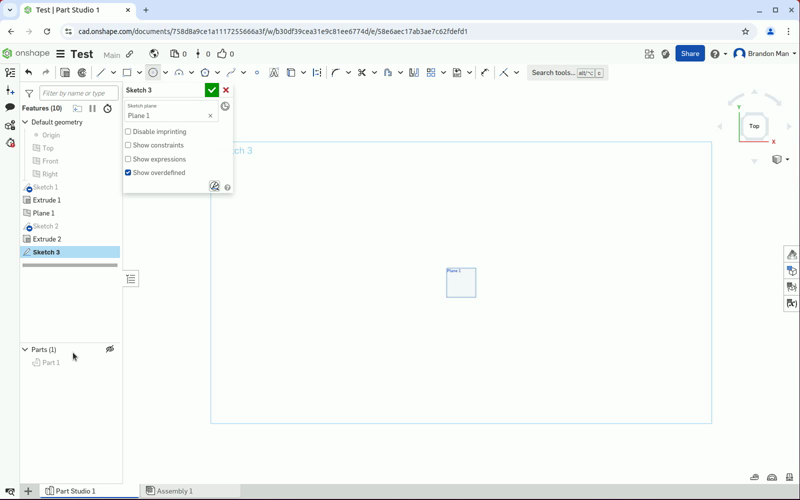
key_down(shift)
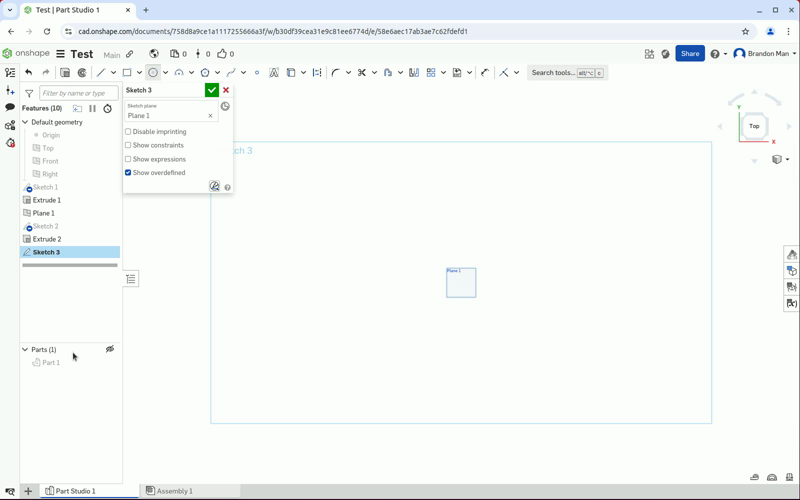
mouse_move(461, 282)
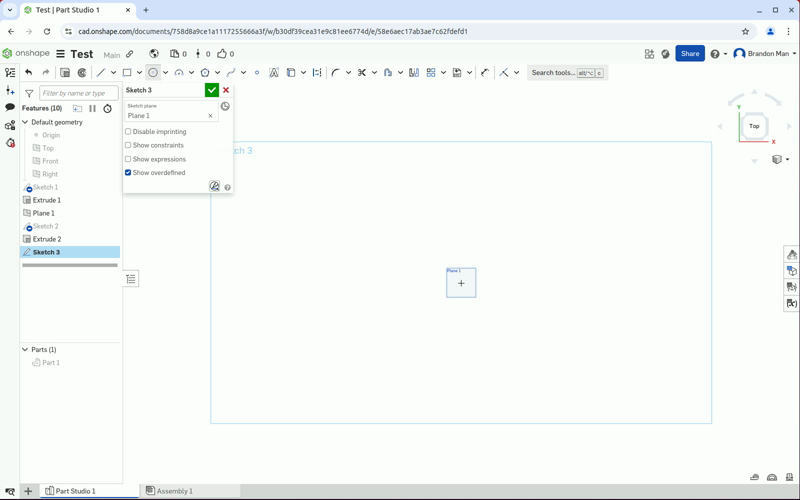
click(461, 282)
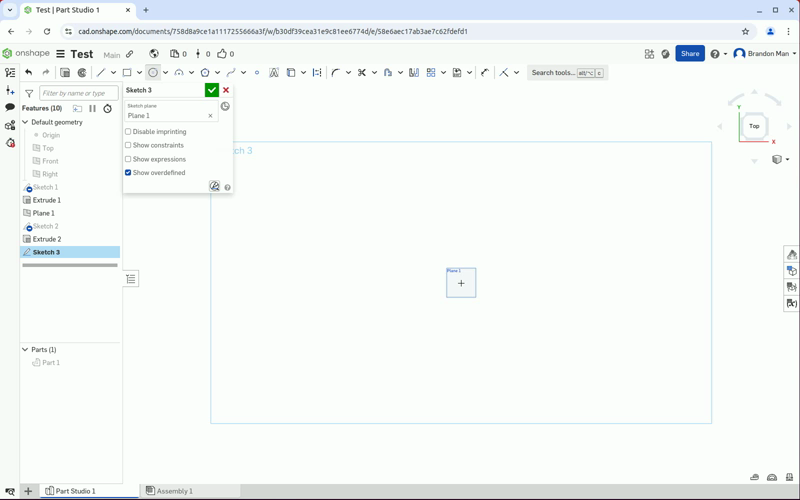
key_up(shift)
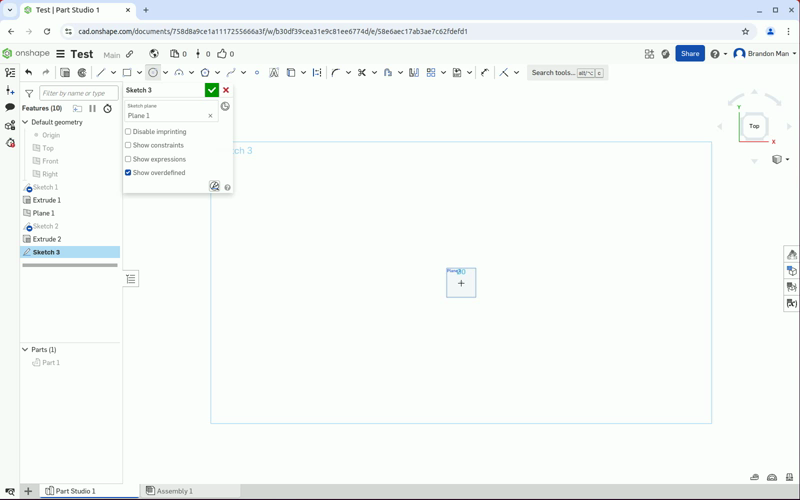
mouse_move(487, 282)
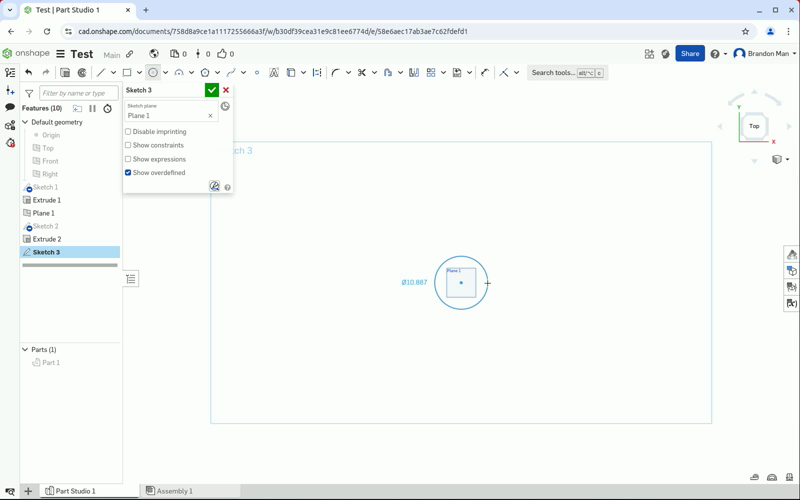
click(487, 282)
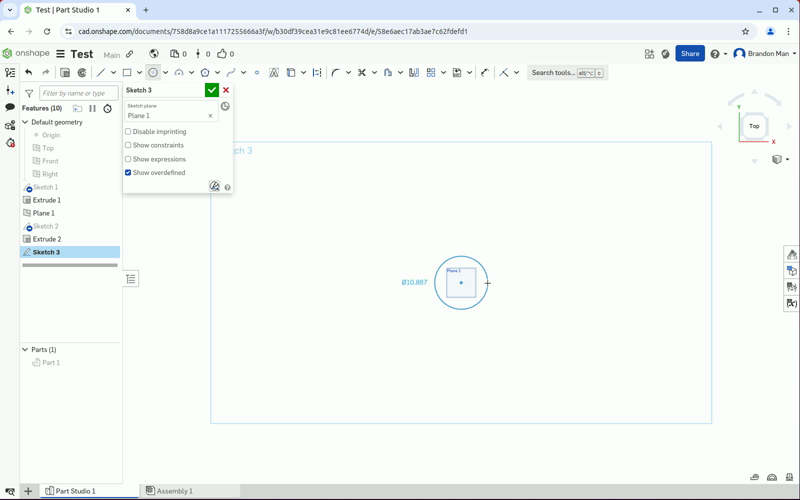
key(esc)
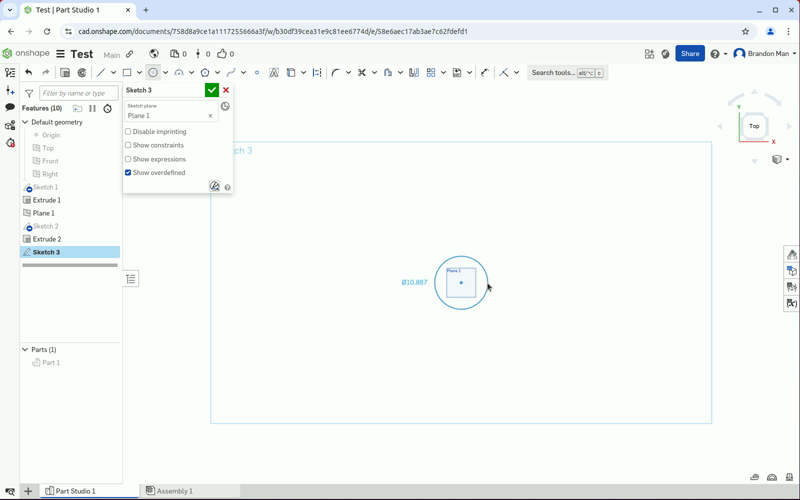
key(c)
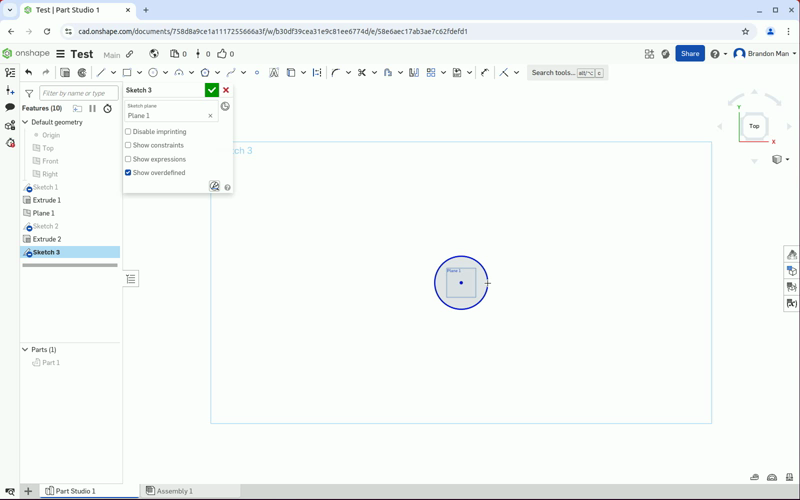
key_down(shift)
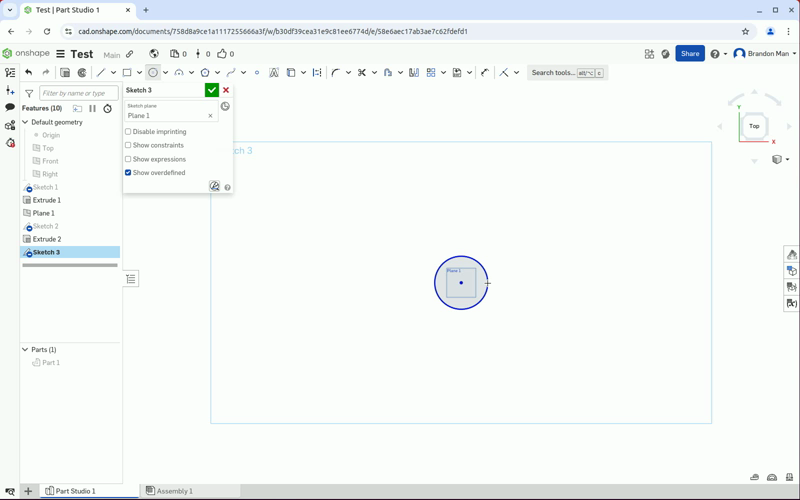
mouse_move(461, 282)
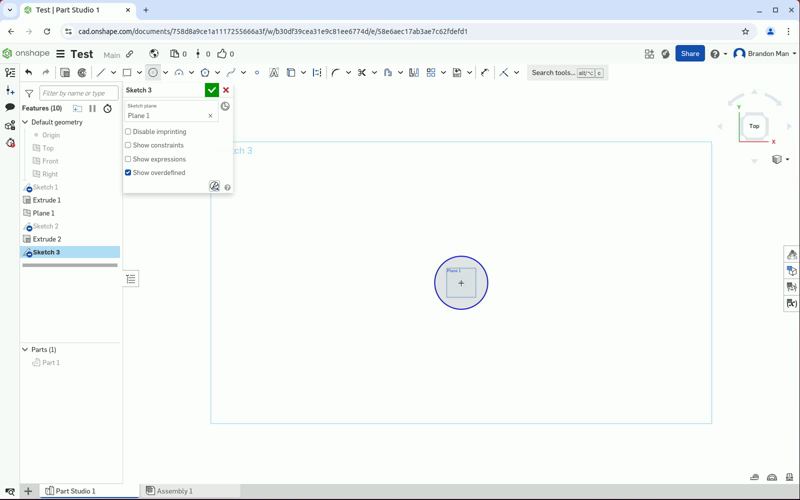
click(461, 282)
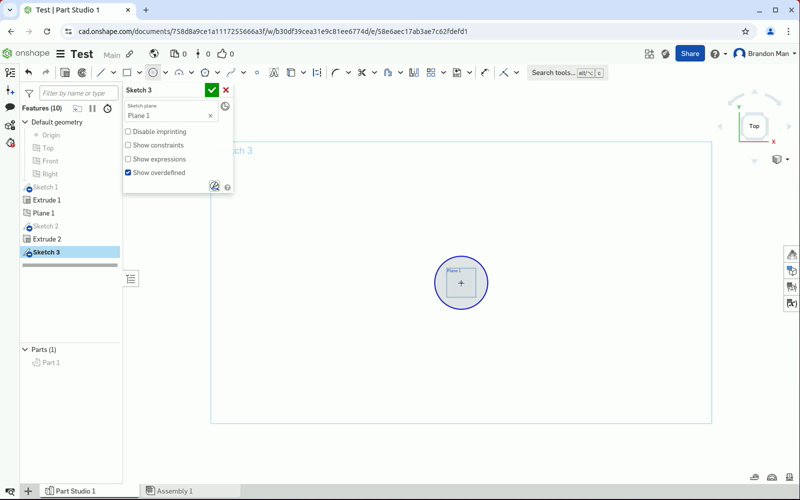
key_up(shift)
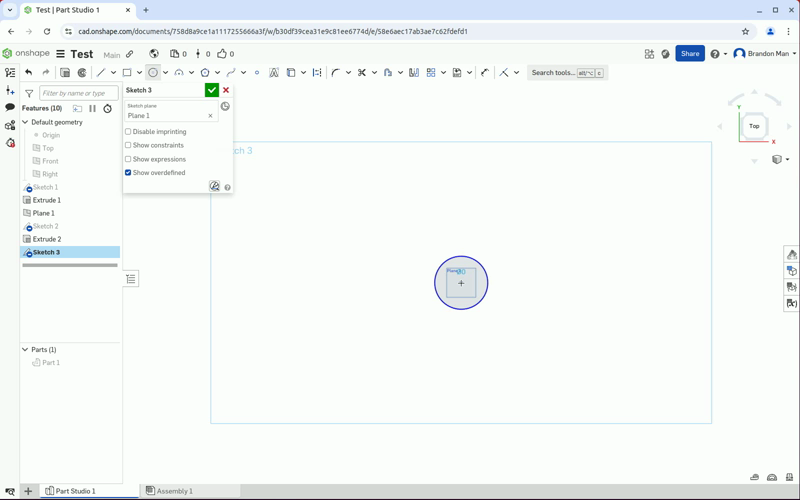
mouse_move(482, 282)
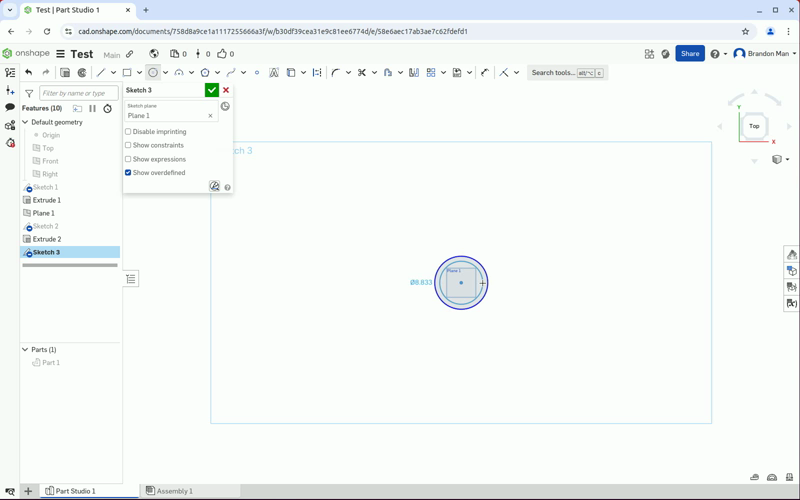
click(482, 282)
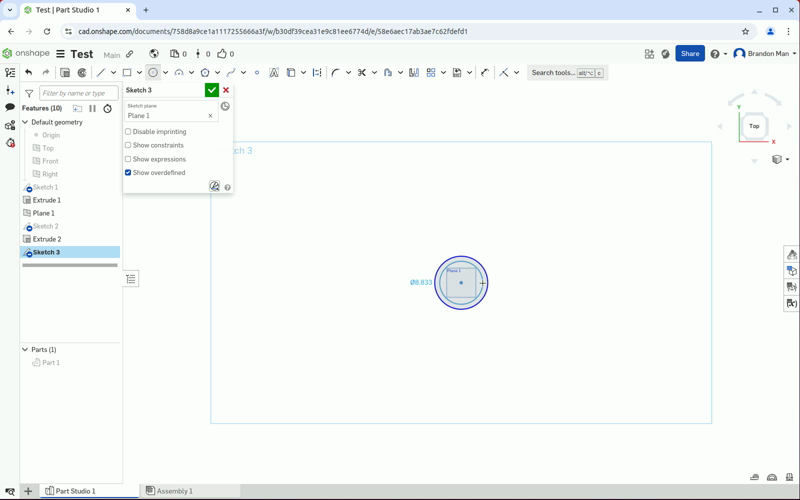
key(esc)
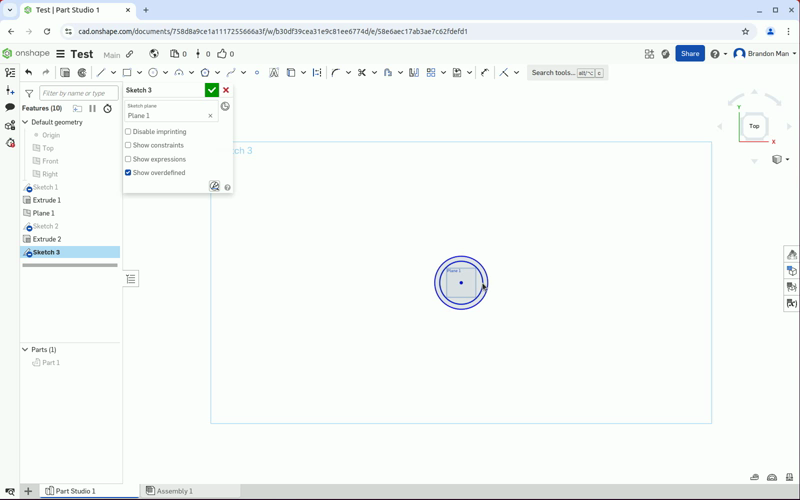
mouse_move(445, 299)
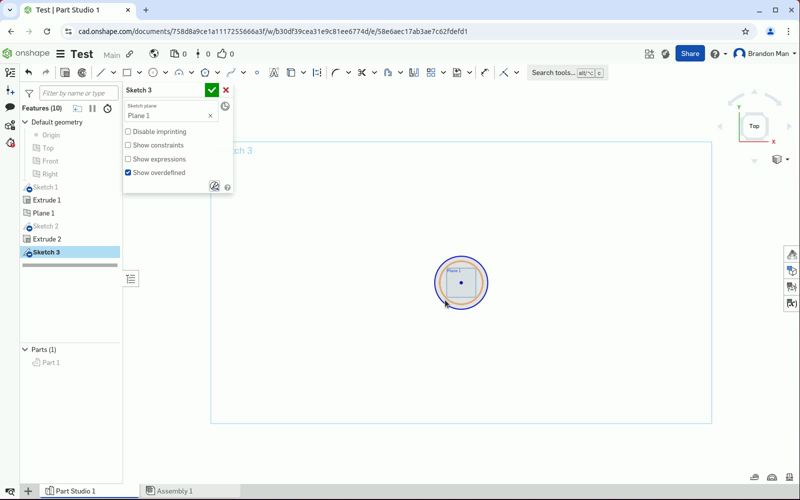
scroll(6)
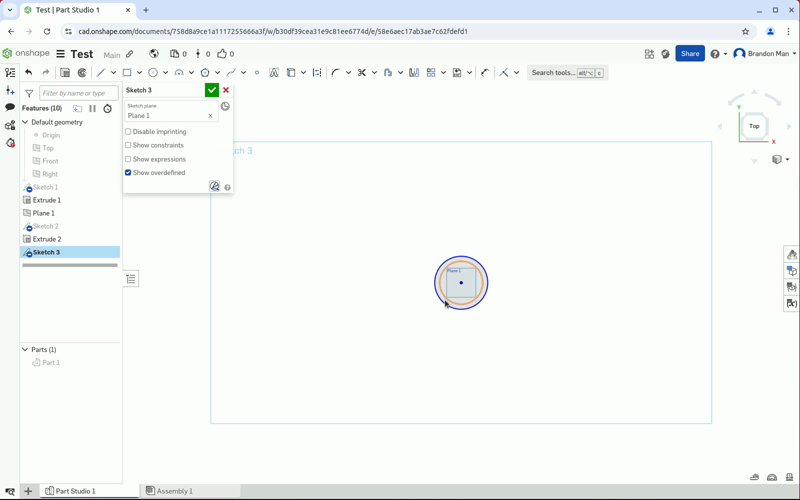
scroll(6)
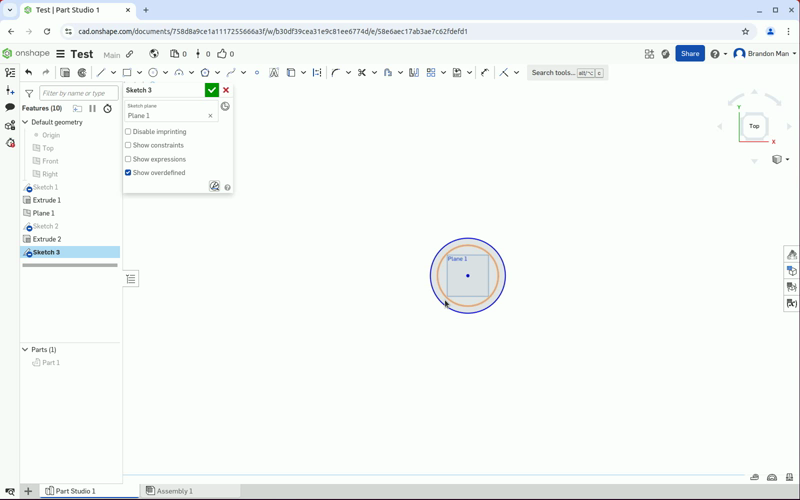
scroll(6)
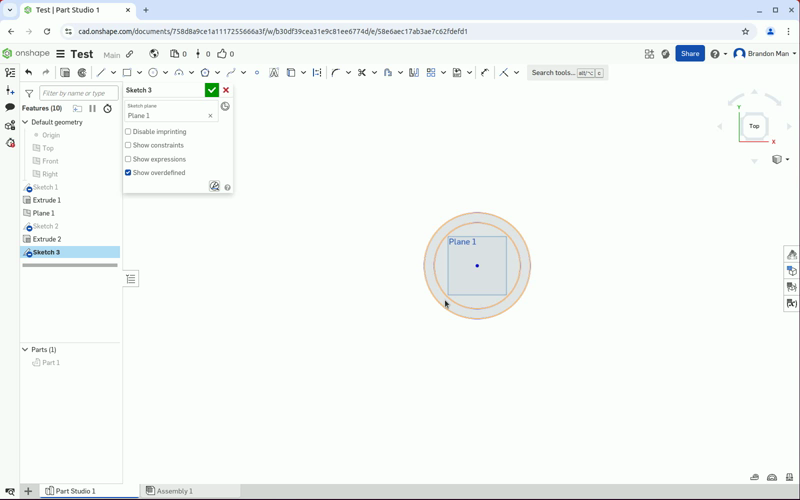
scroll(6)
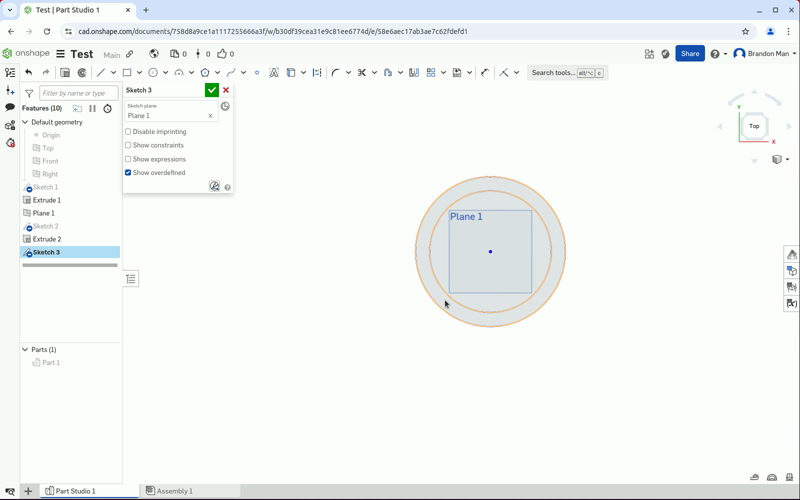
scroll(6)
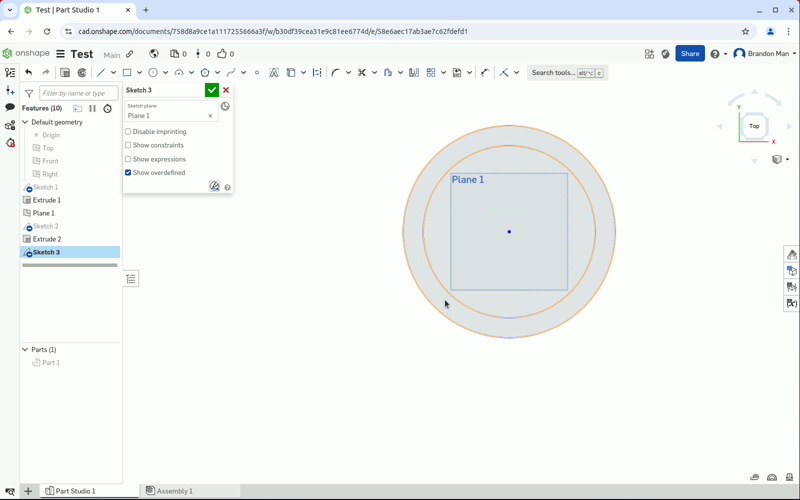
scroll(6)
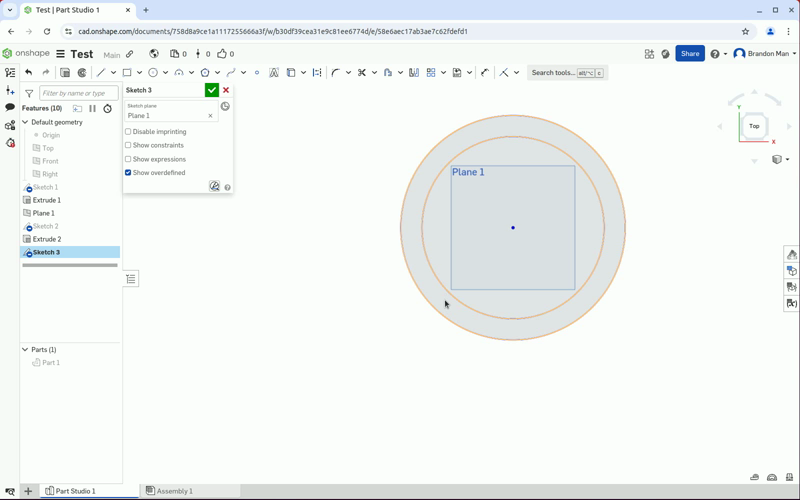
scroll(6)
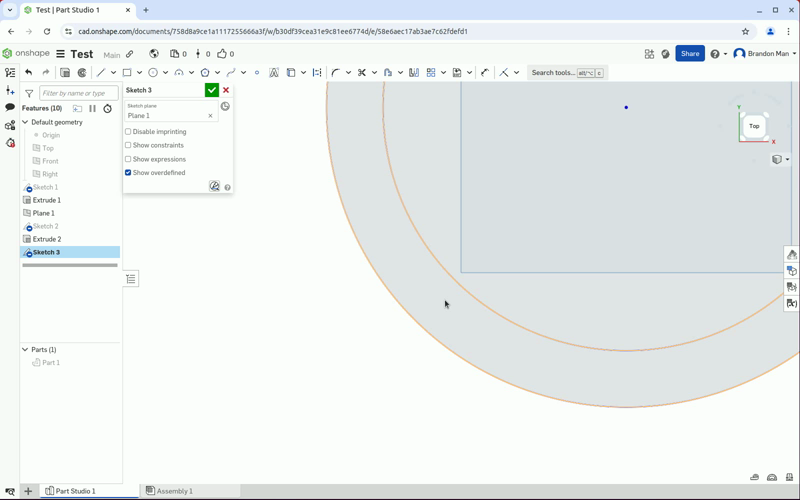
click(445, 299)
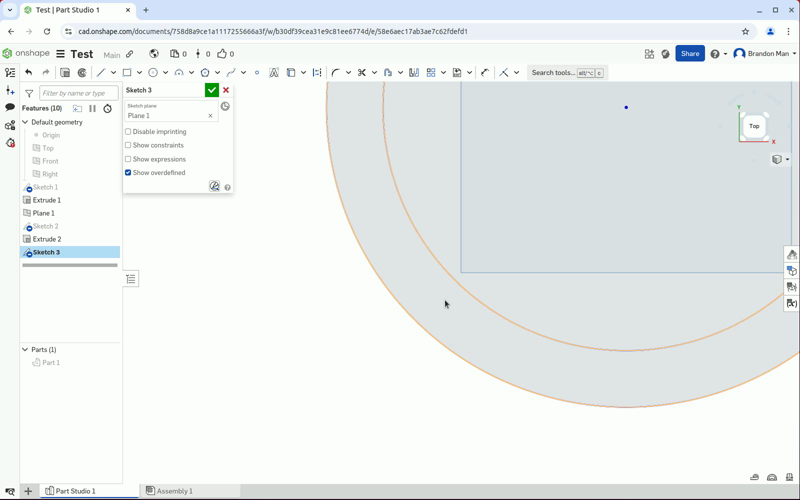
scroll(-6)
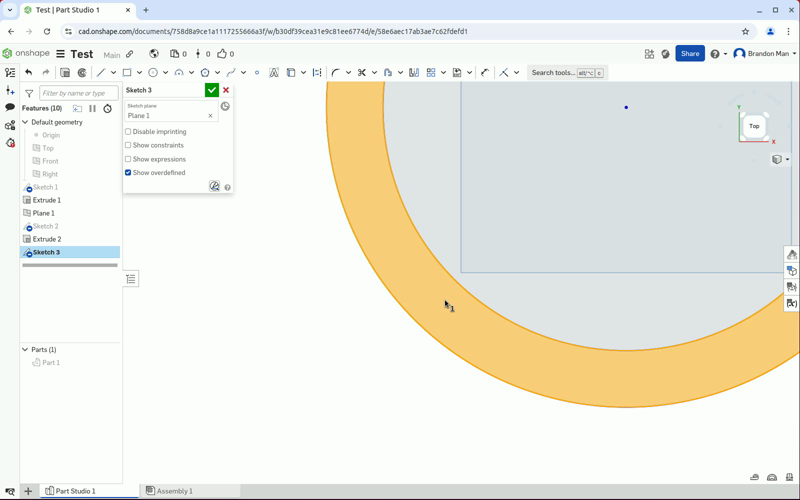
scroll(-6)
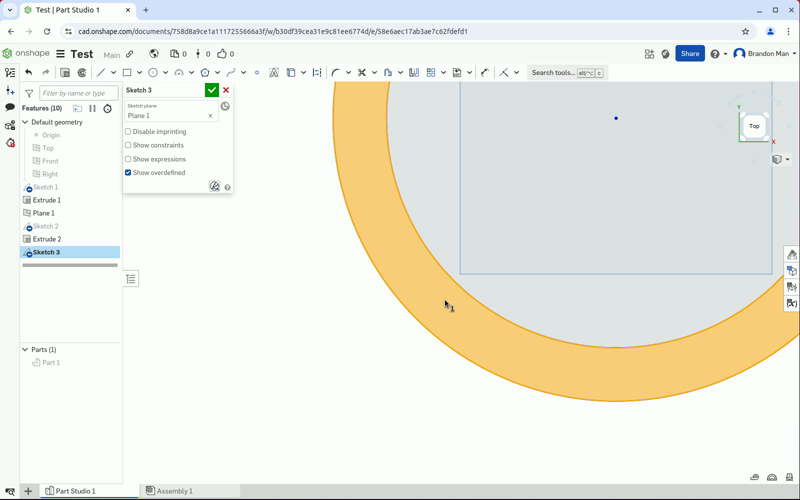
scroll(-6)
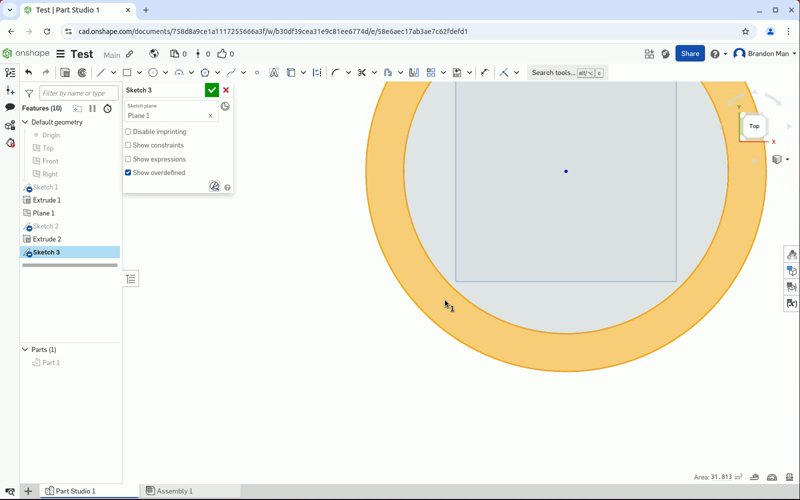
scroll(-6)
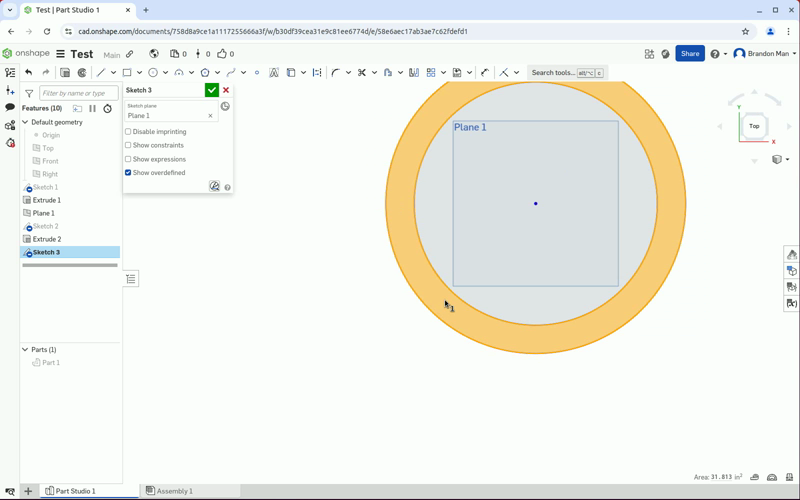
scroll(-6)
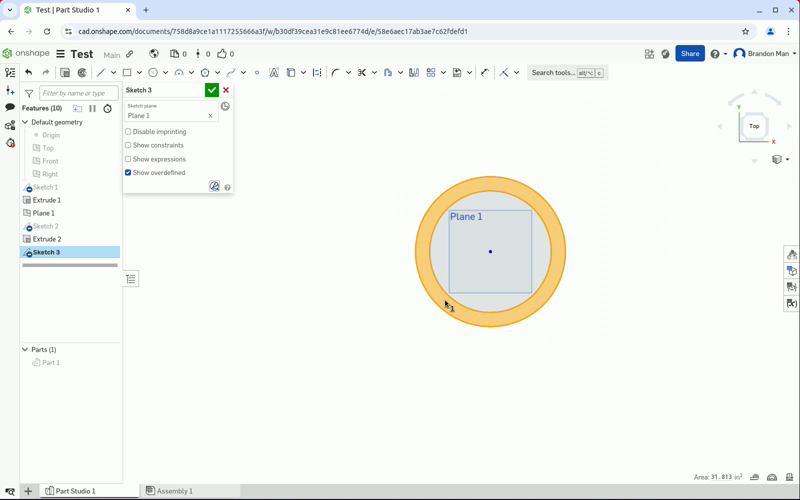
scroll(-6)
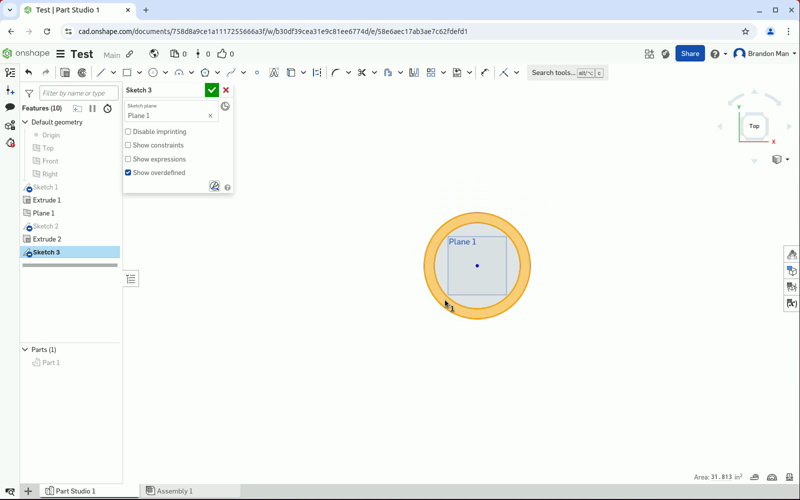
scroll(-6)
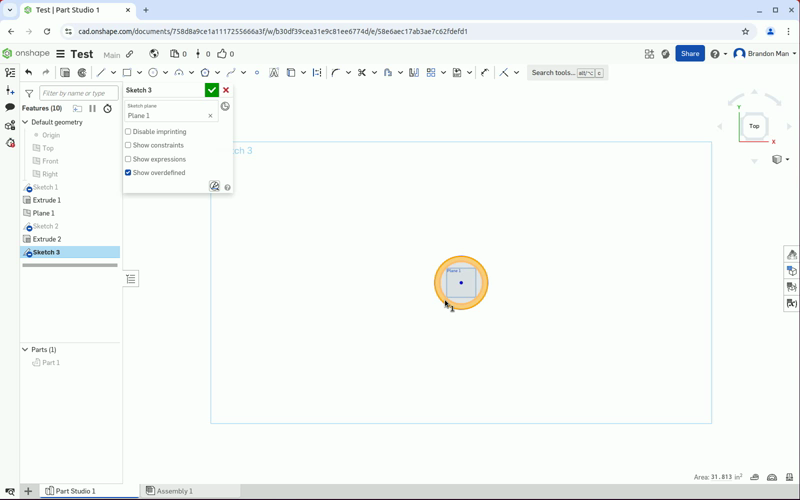
mouse_move(73, 352)
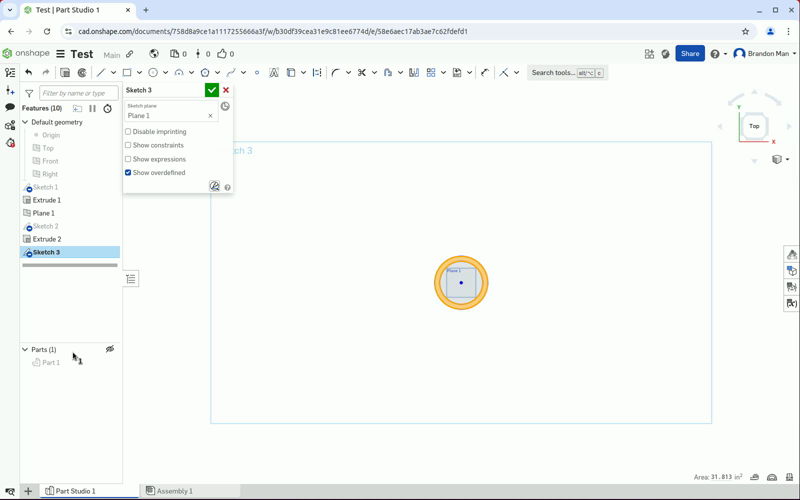
key(shift+y)
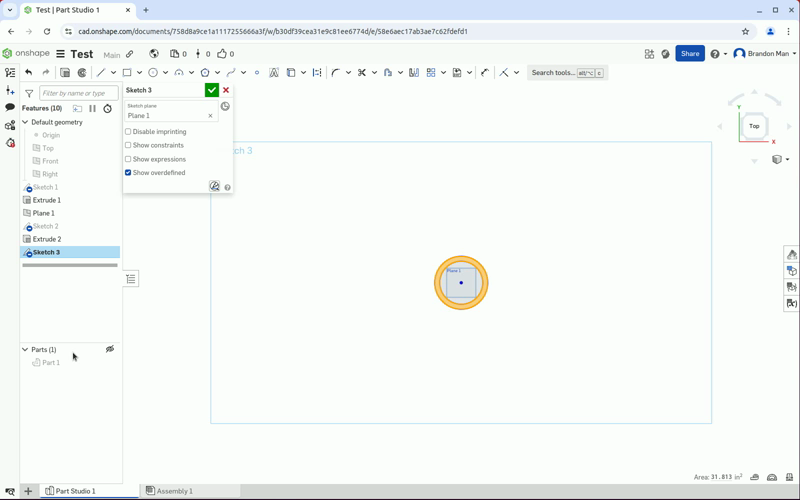
key(shift+e)
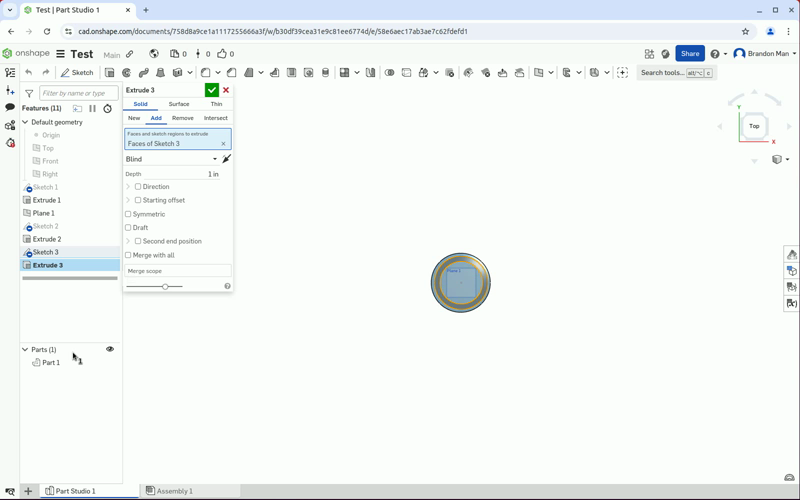
mouse_move(143, 106)
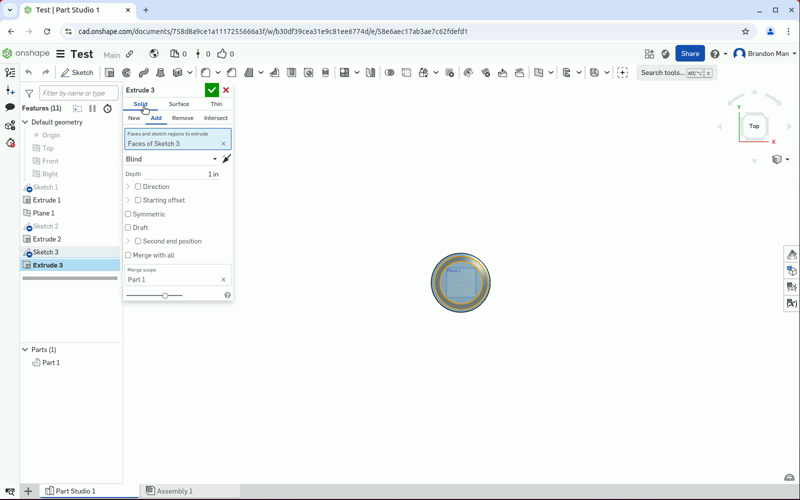
click(143, 106)
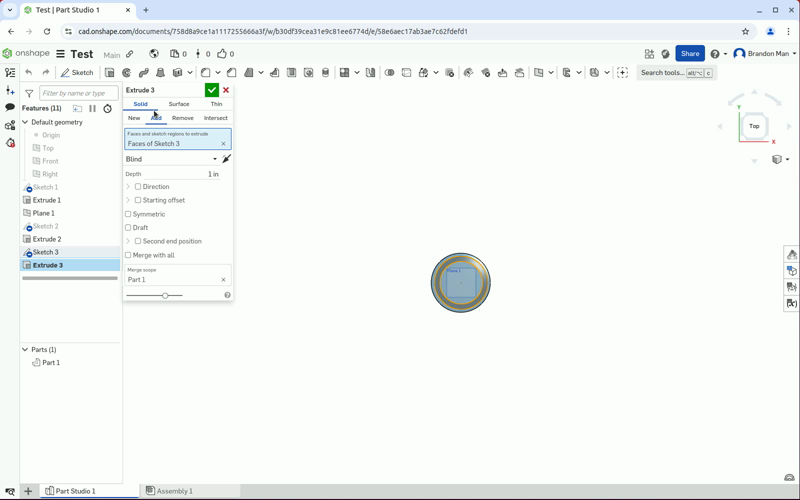
mouse_move(186, 120)
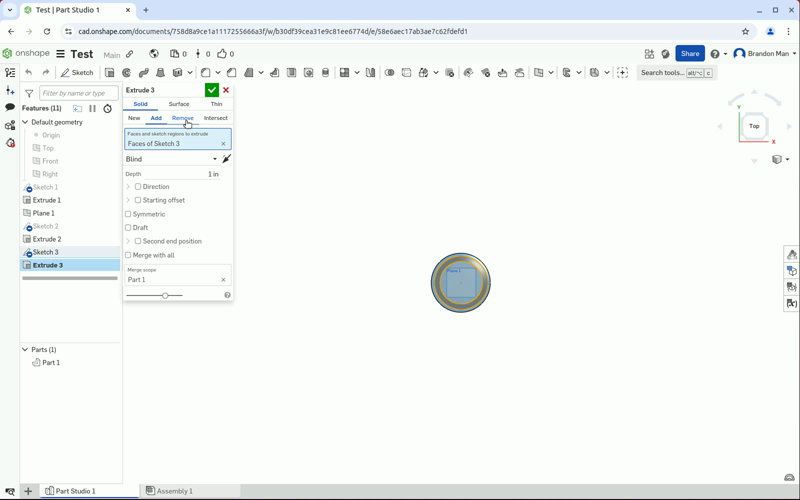
click(186, 120)
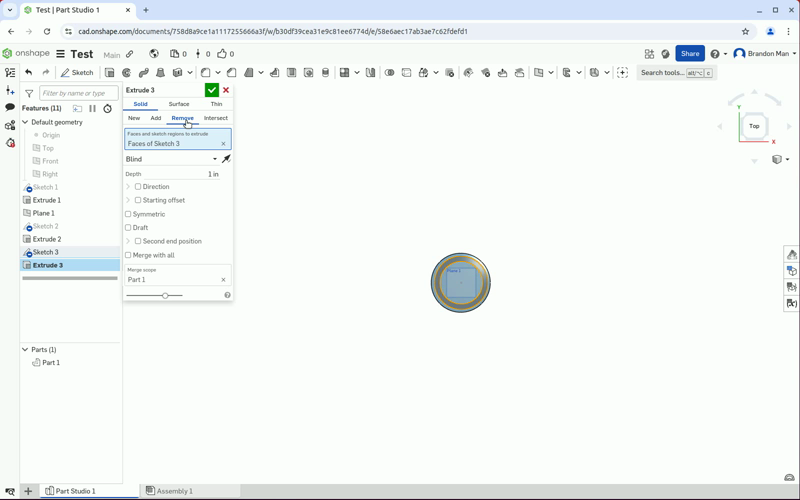
key(tab, 4)
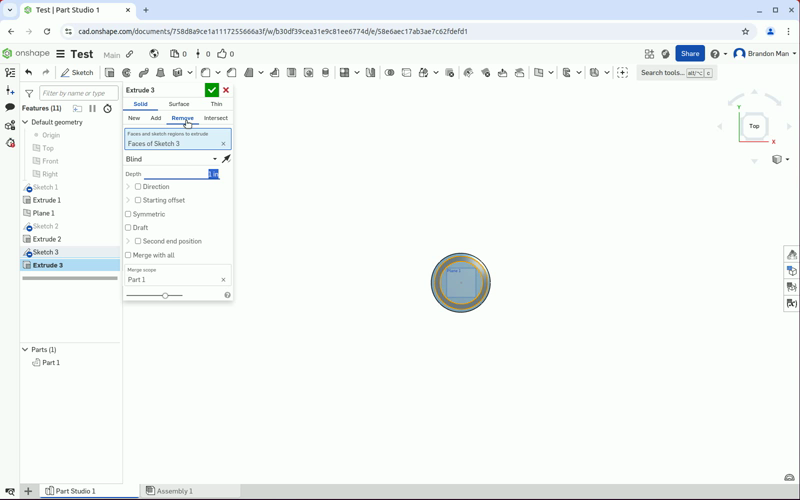
text(7.462)
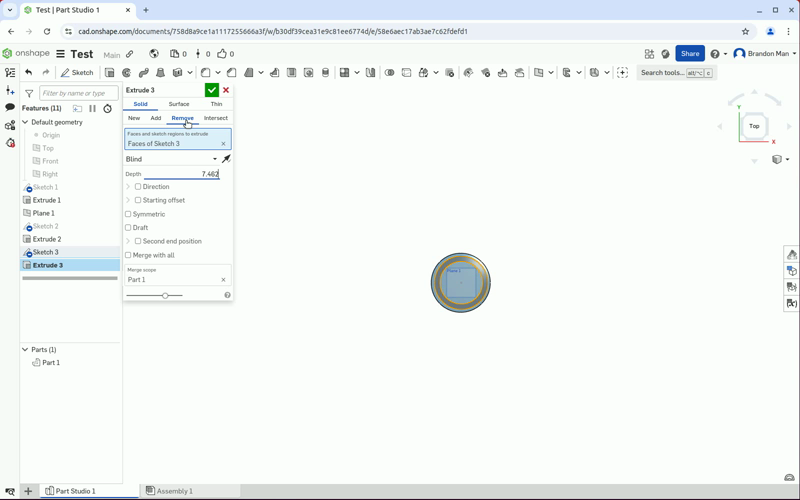
key(tab, 6)
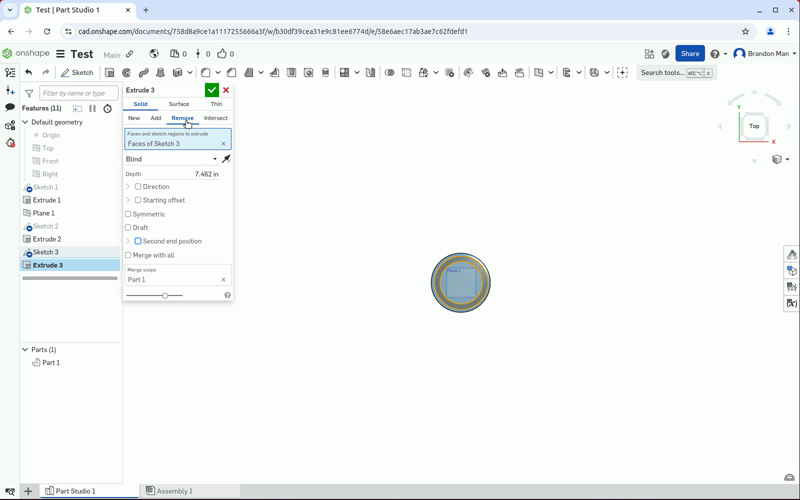
key(space)
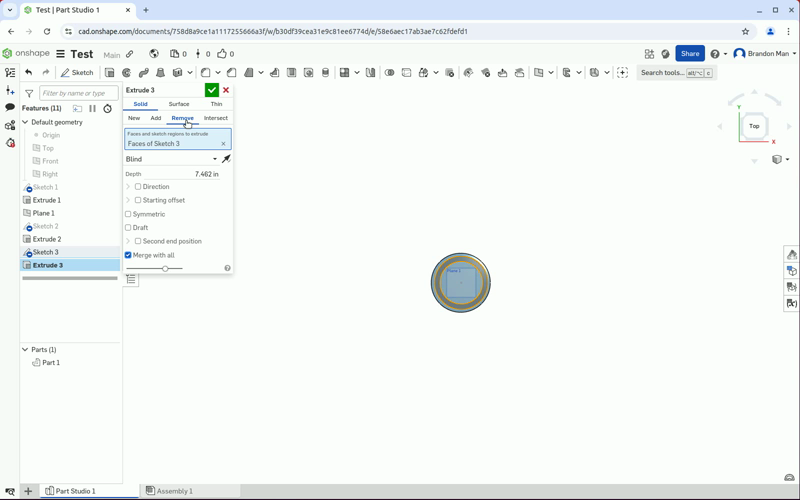
key(enter)
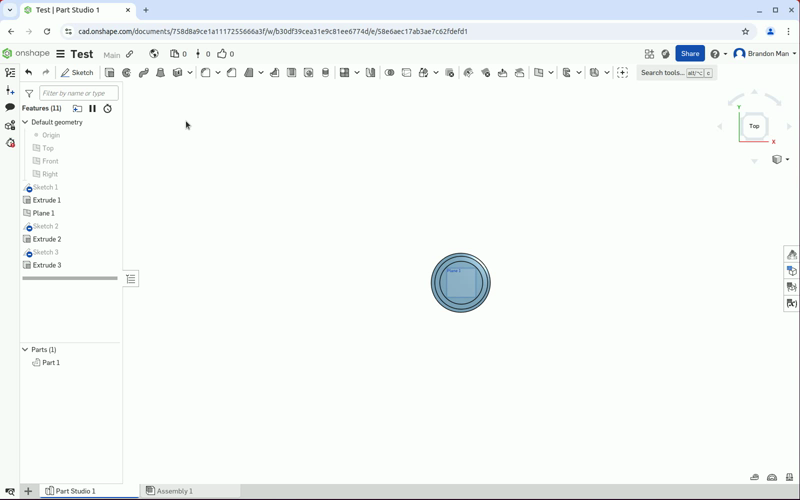
key(shift+h)
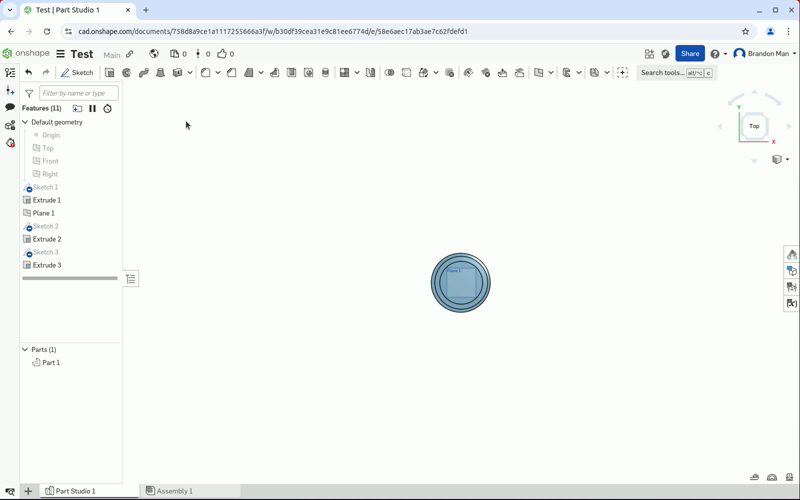
key(shift+h)
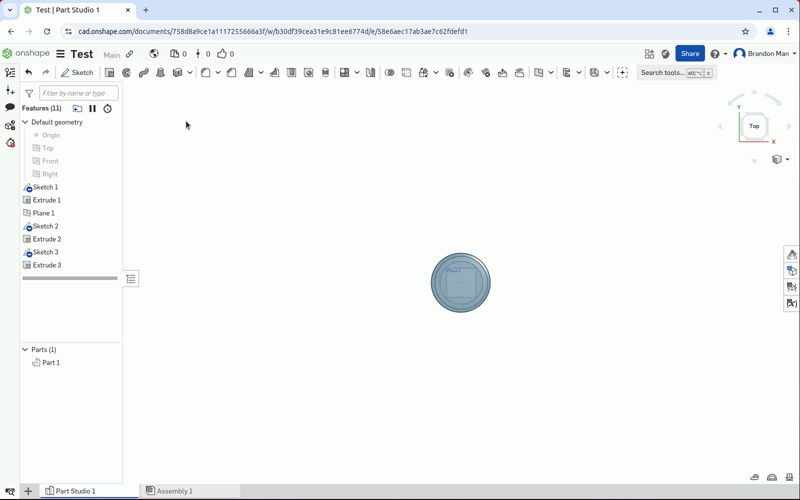
key(shift+7)
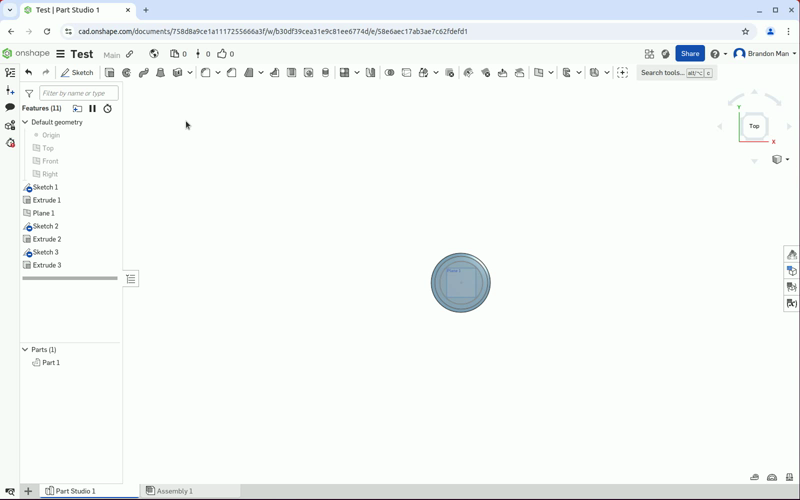
key(up, 3)
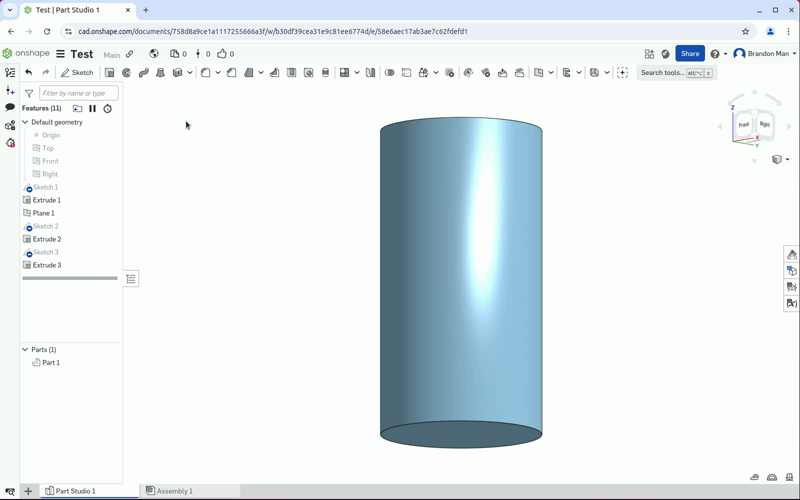
key(left, 3)
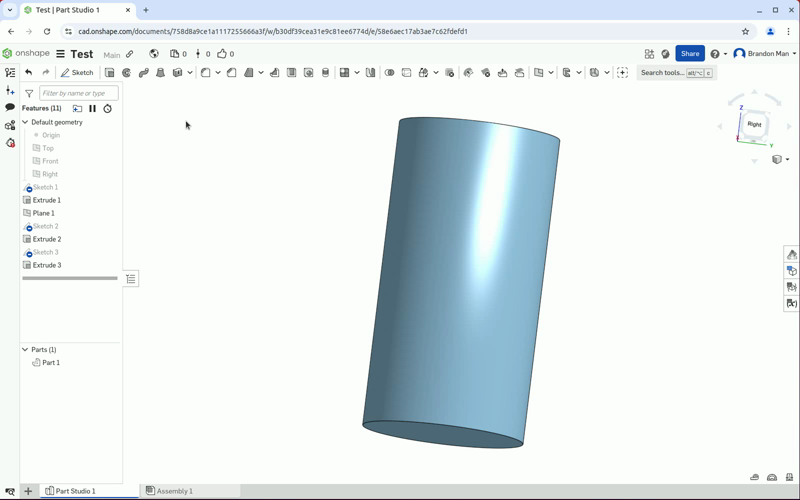
key(right, 3)
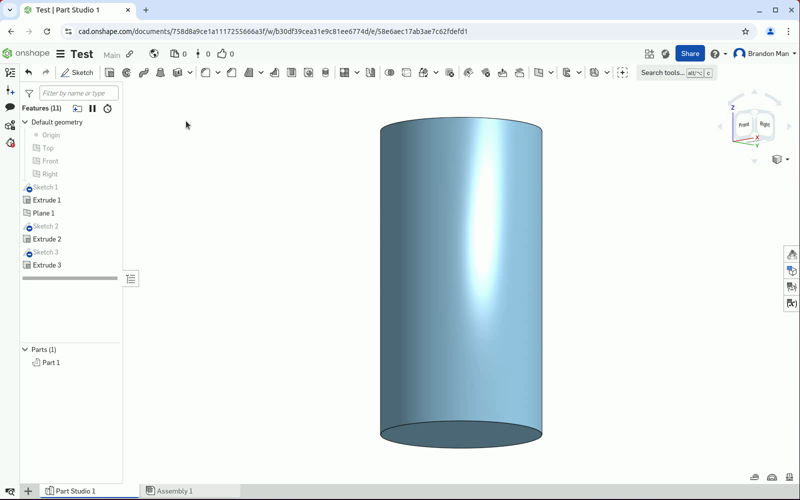
key(down, 3)
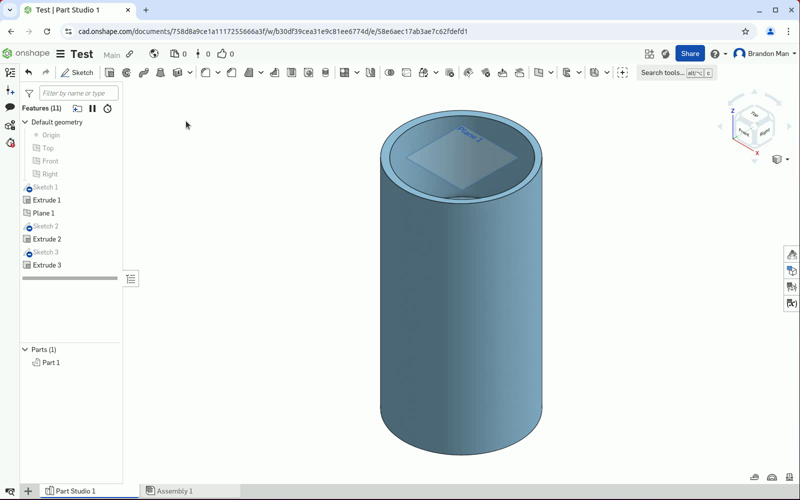
mouse_move(73, 189)
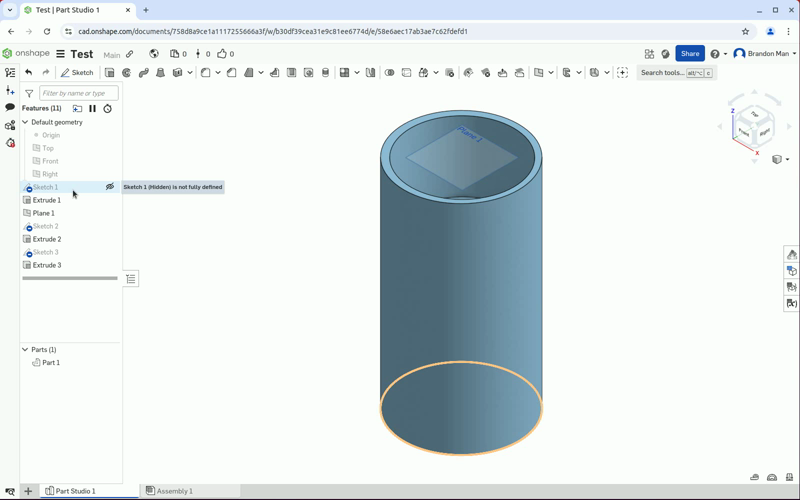
click(73, 189)